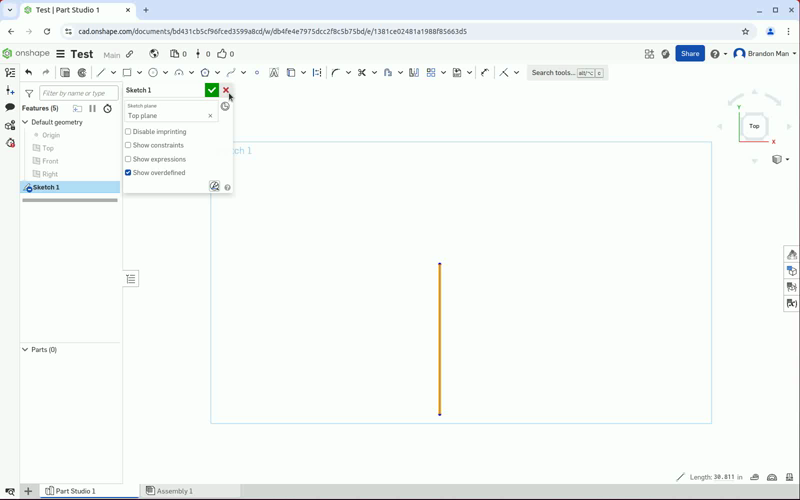
key(shift+h)
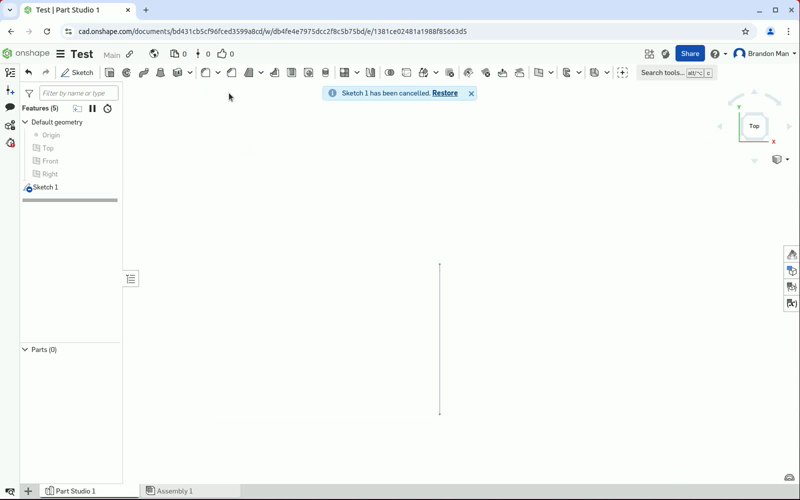
key(shift+s)
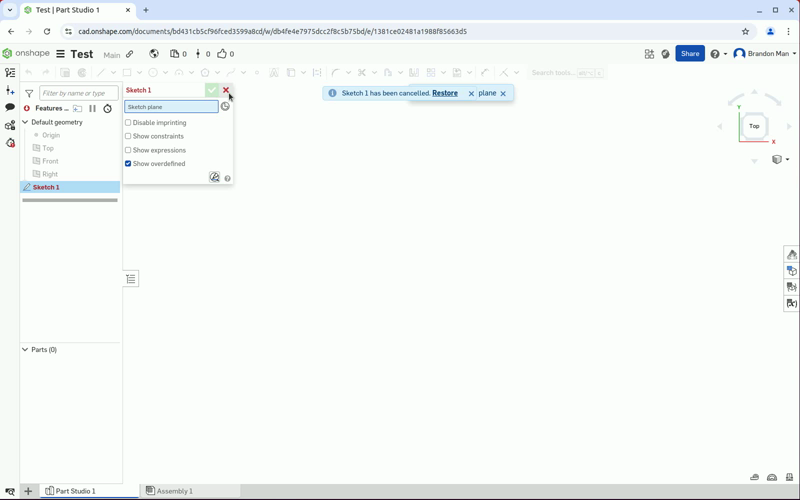
mouse_move(73, 150)
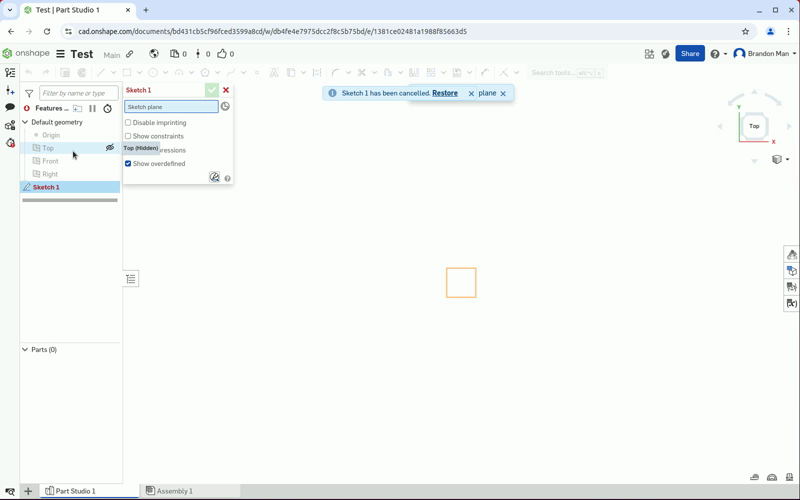
click(73, 150)
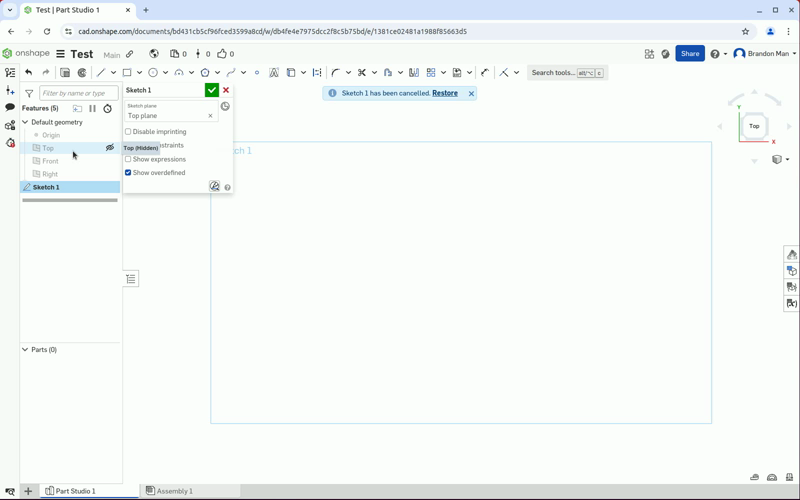
mouse_move(73, 352)
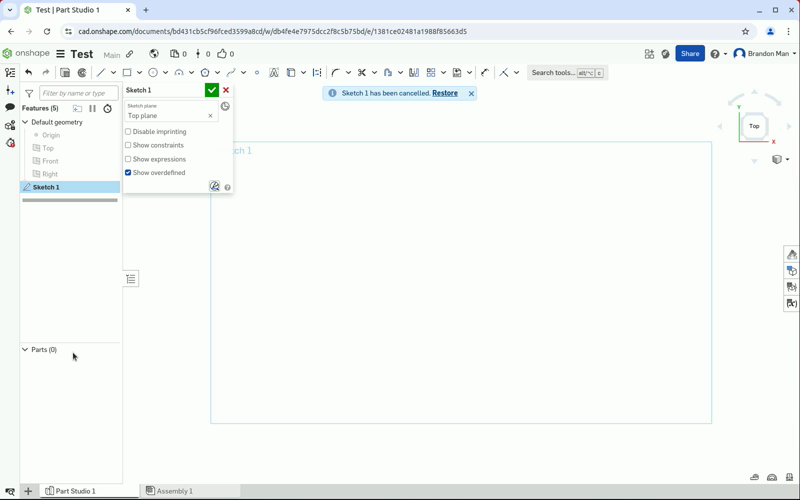
key(y)
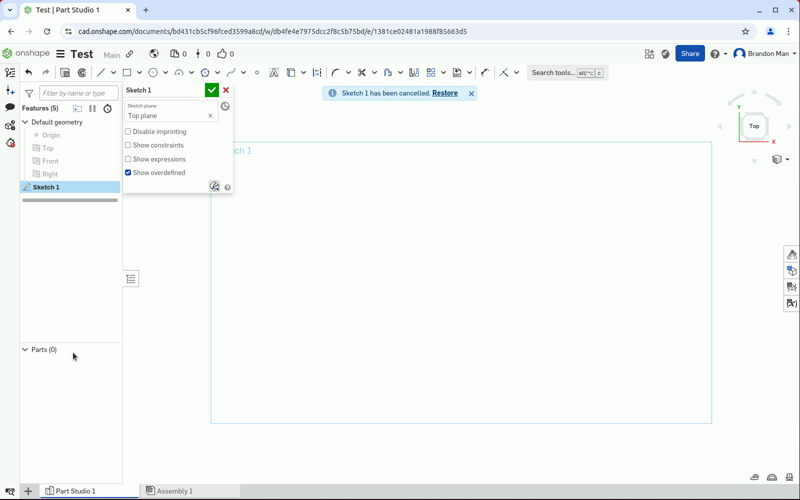
key(c)
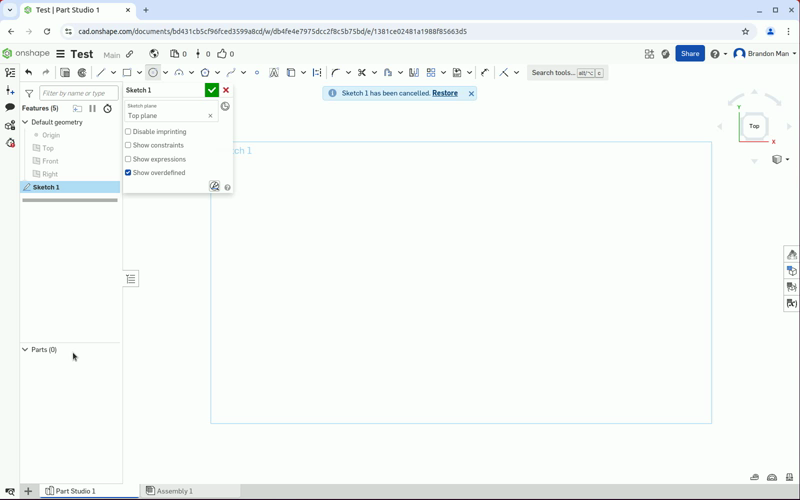
key_down(shift)
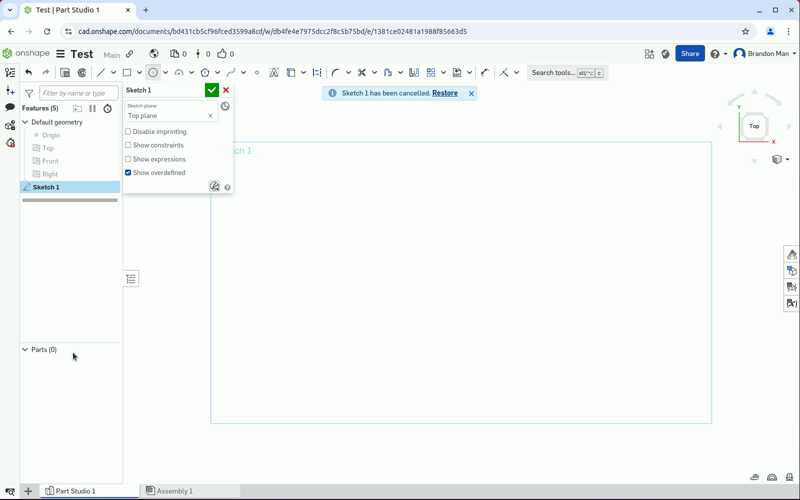
mouse_move(461, 282)
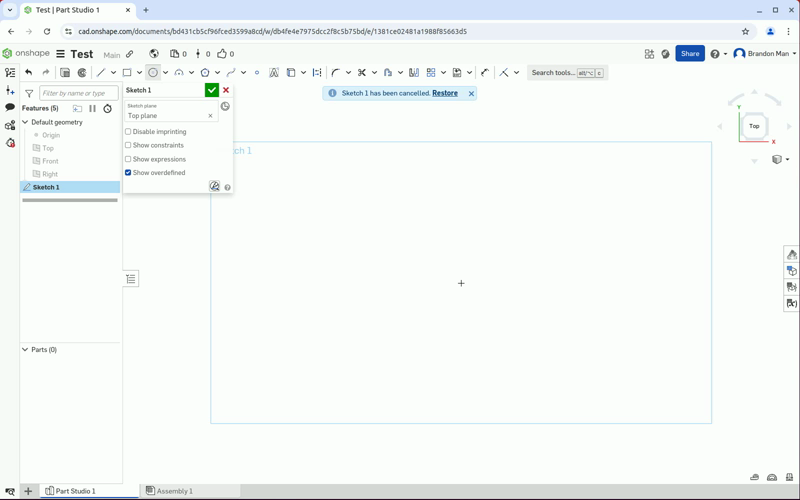
click(461, 282)
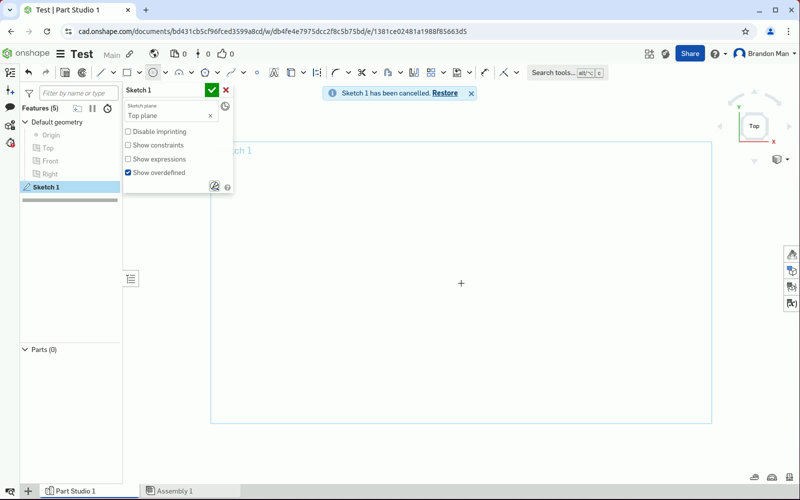
key_up(shift)
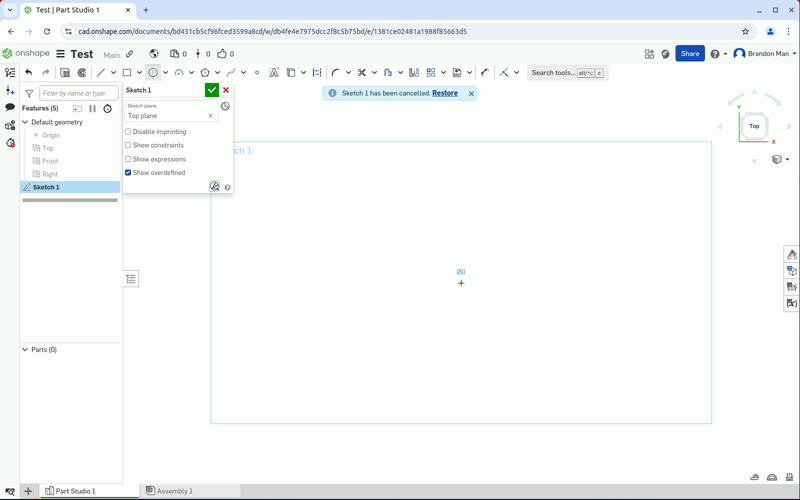
mouse_move(518, 282)
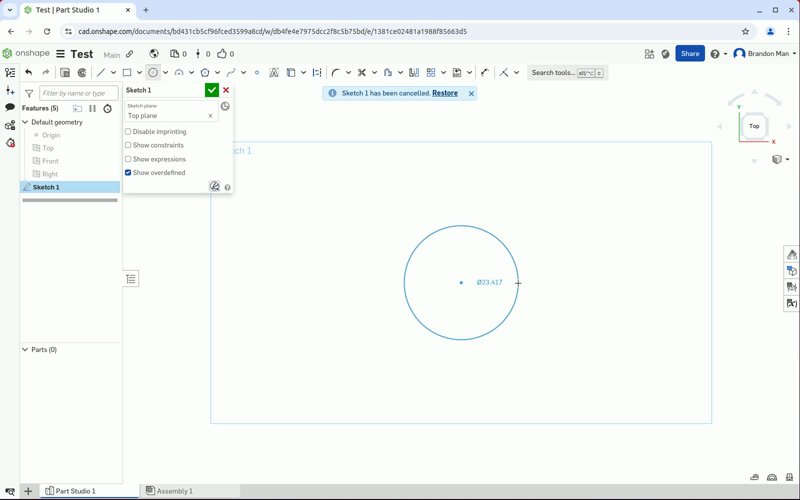
click(518, 282)
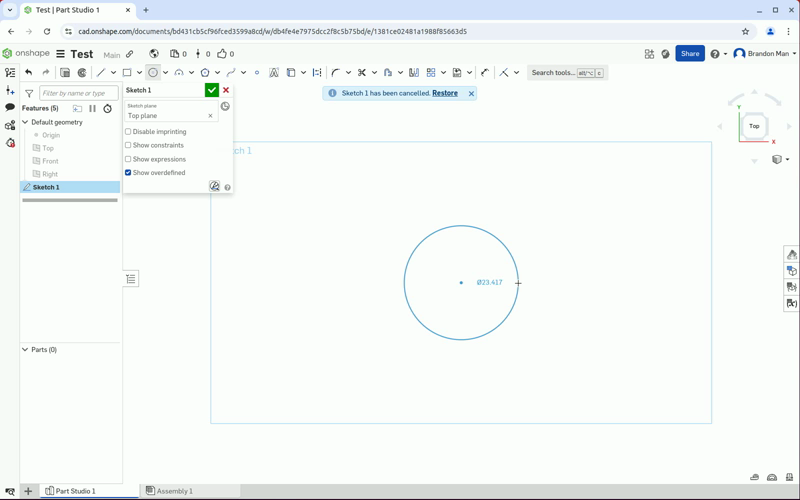
key(esc)
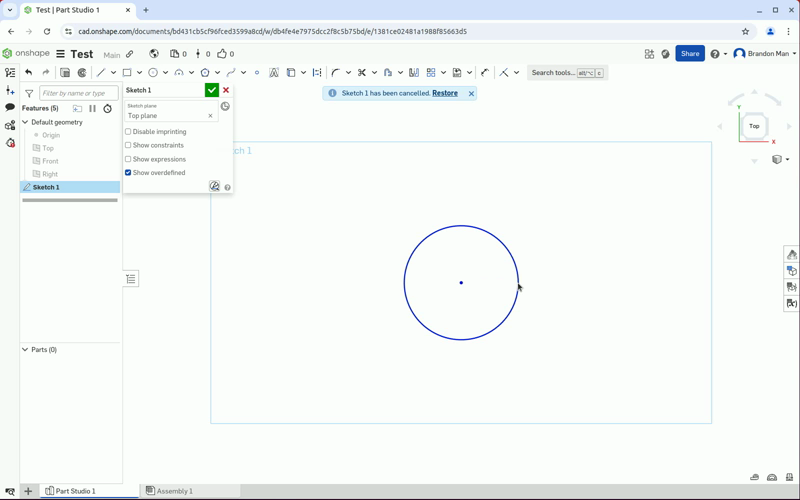
mouse_move(454, 296)
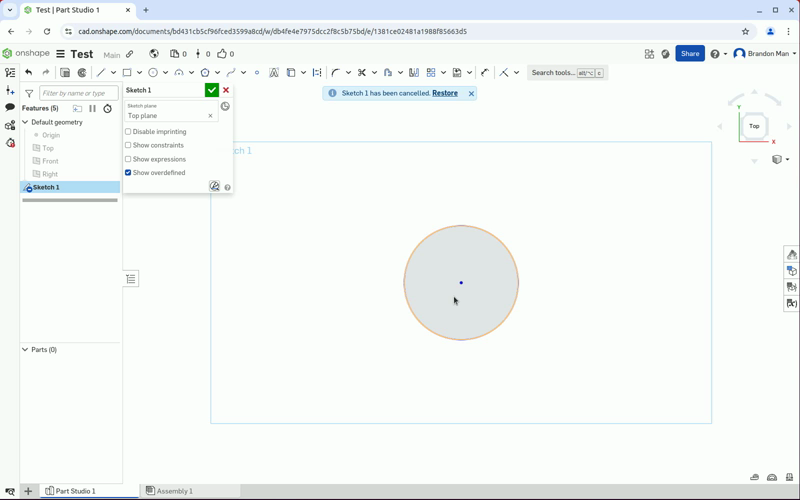
click(454, 296)
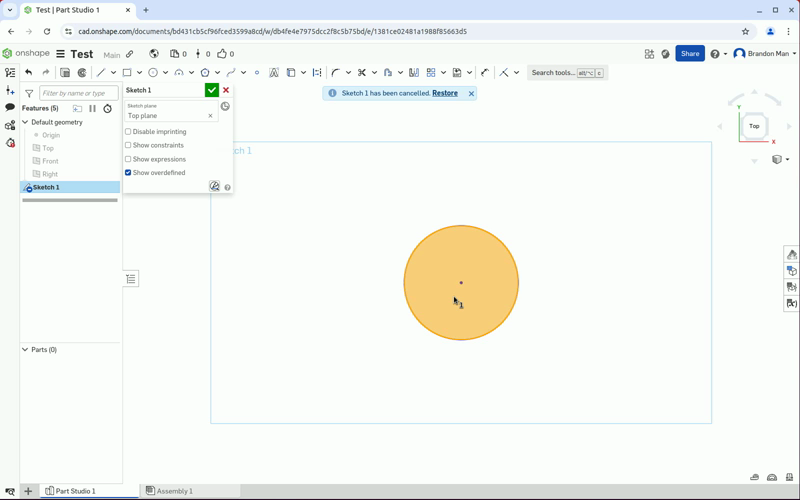
mouse_move(73, 352)
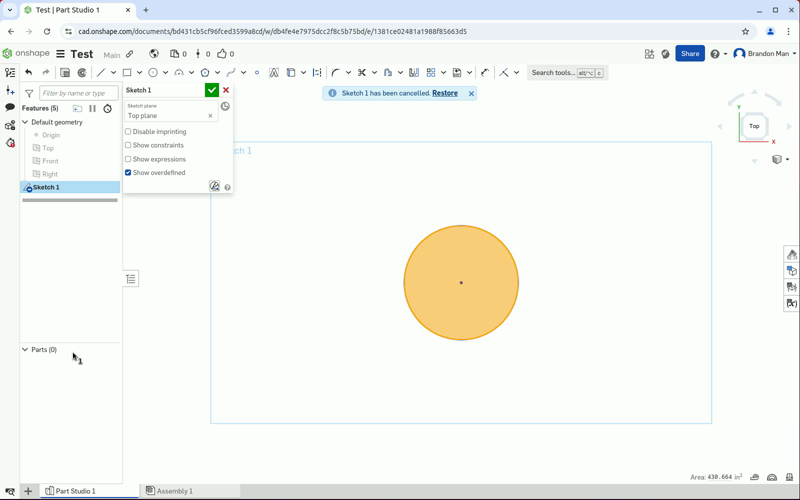
key(shift+y)
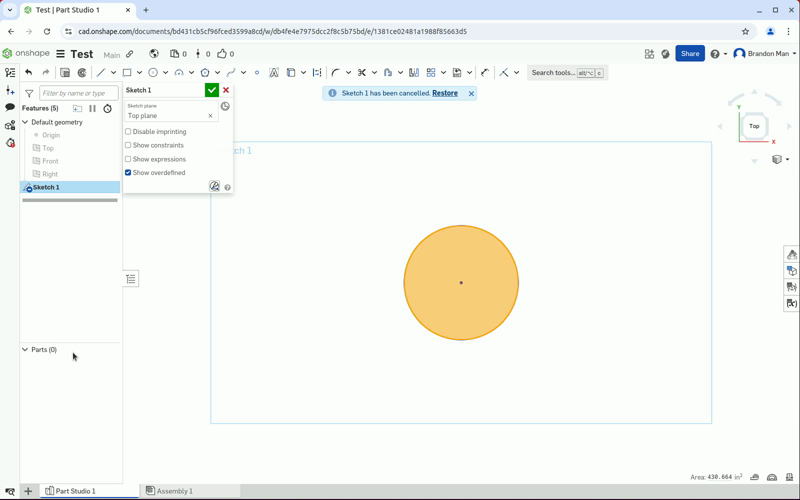
key(shift+e)
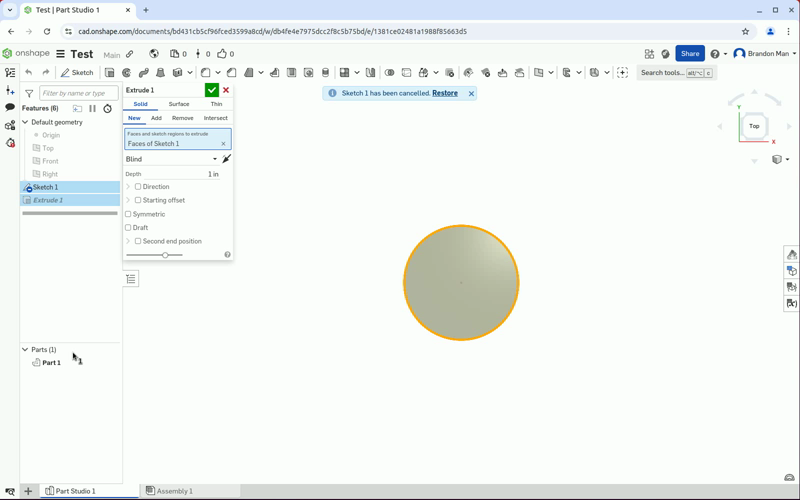
mouse_move(143, 106)
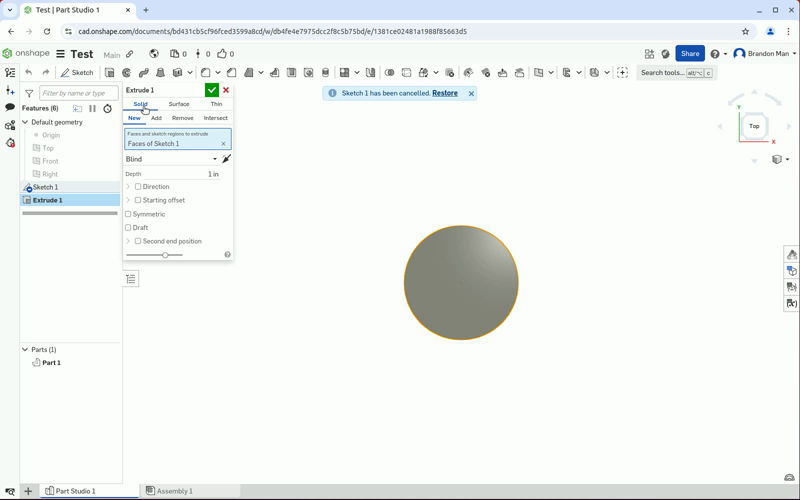
click(143, 106)
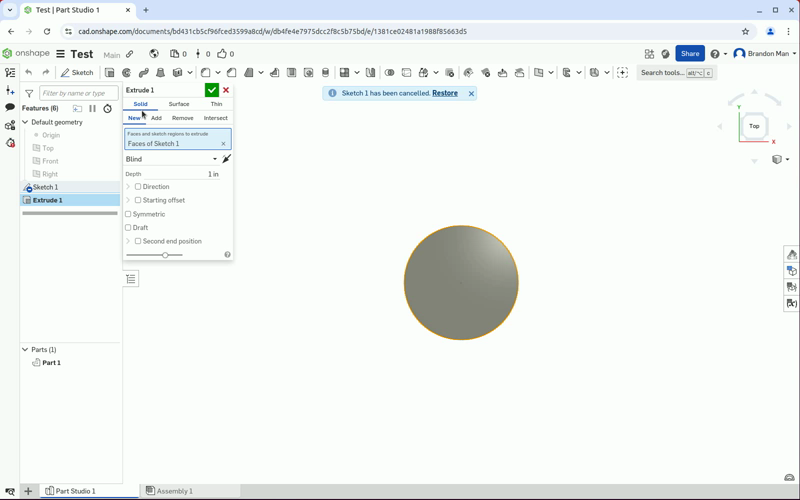
mouse_move(137, 120)
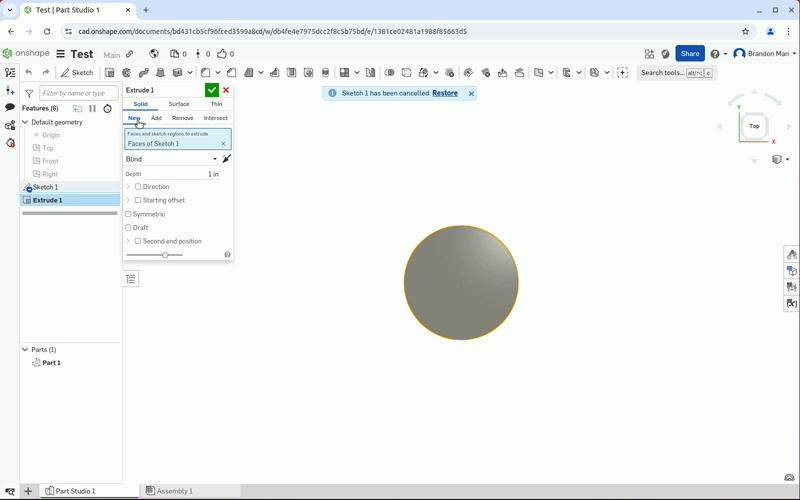
click(137, 120)
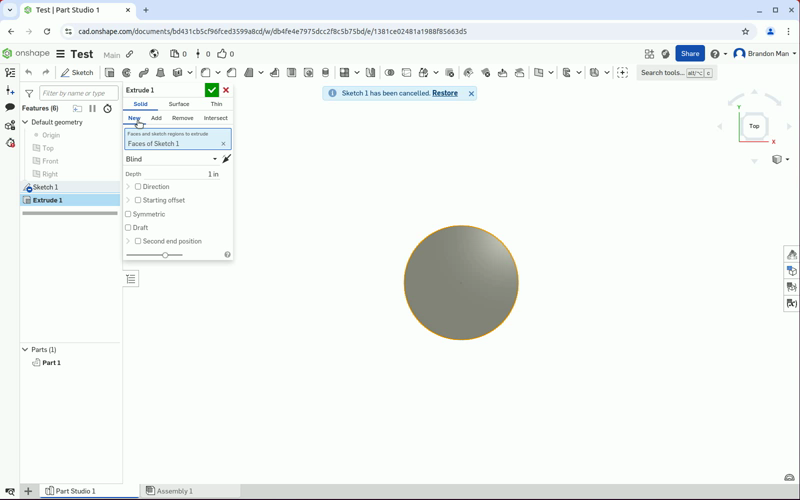
key(tab, 4)
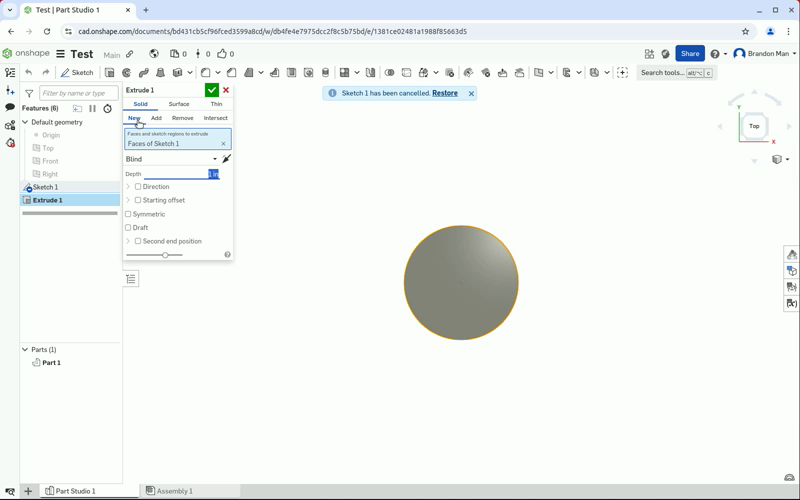
text(23.108)
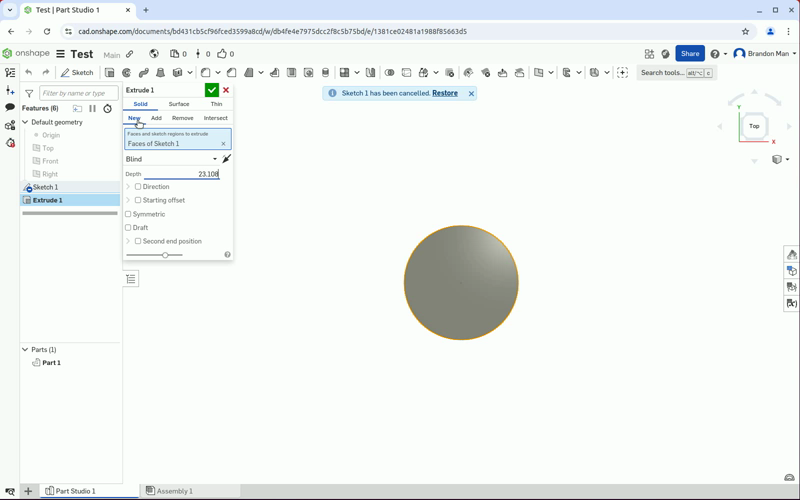
key(enter)
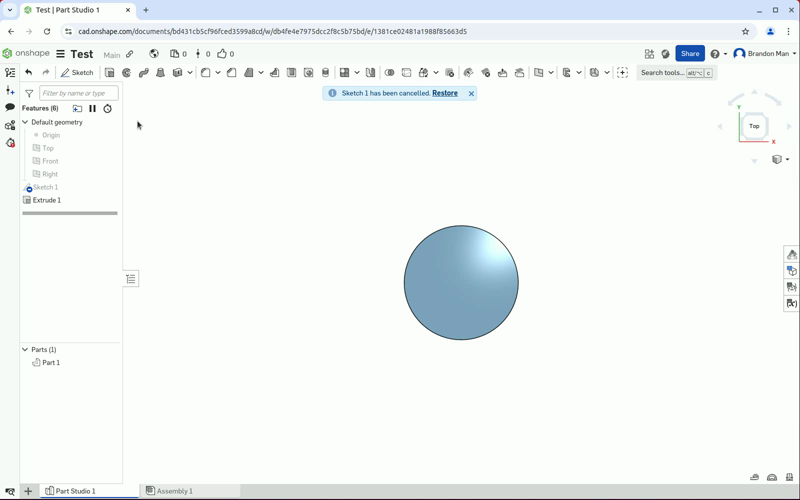
key(shift+h)
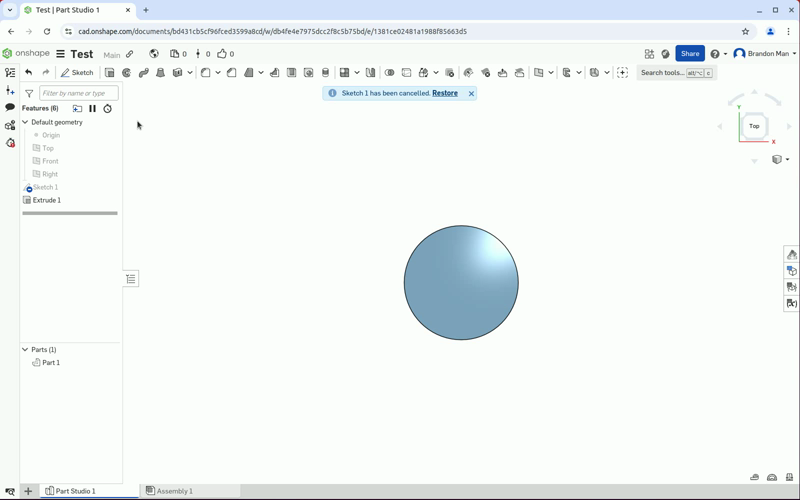
key(shift+h)
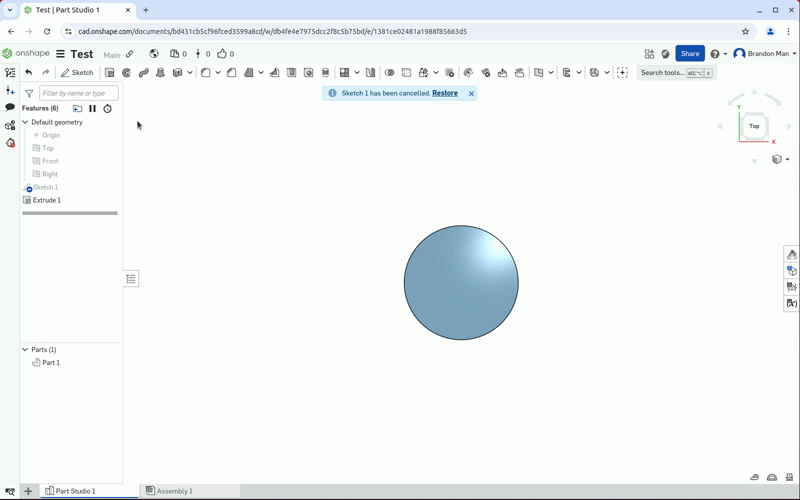
mouse_move(73, 189)
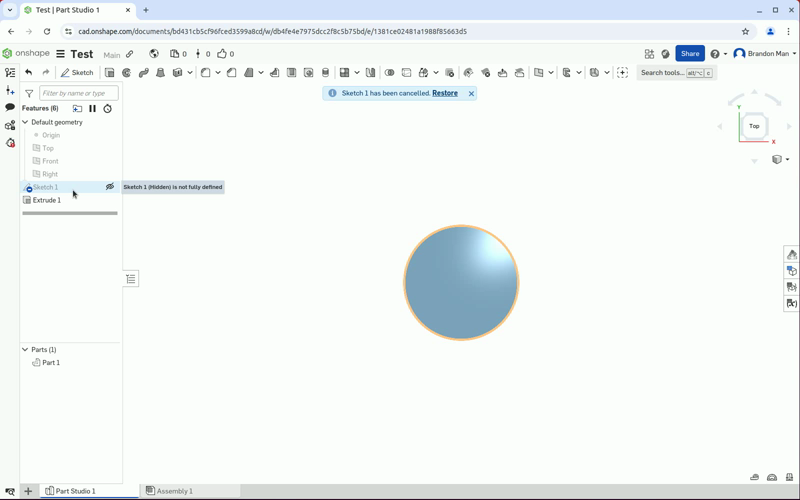
click(73, 189)
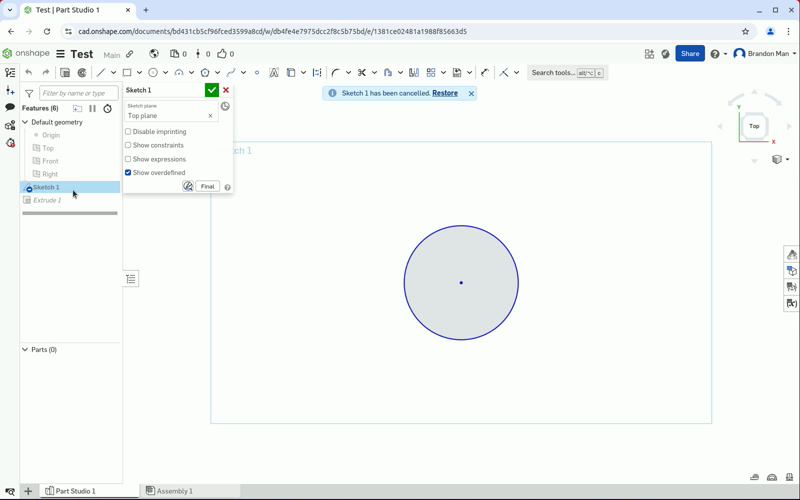
mouse_move(229, 92)
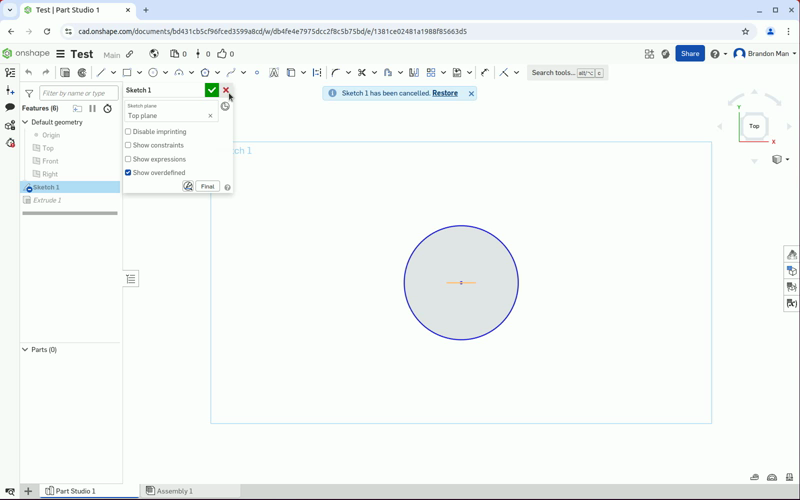
click(229, 92)
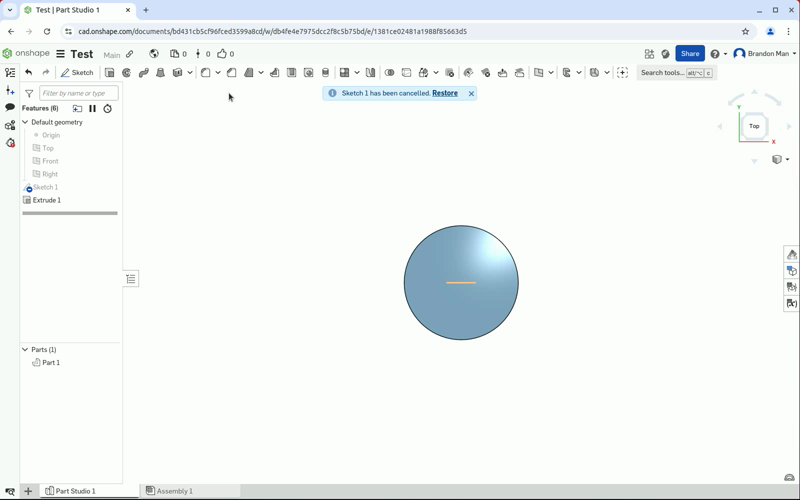
mouse_move(541, 75)
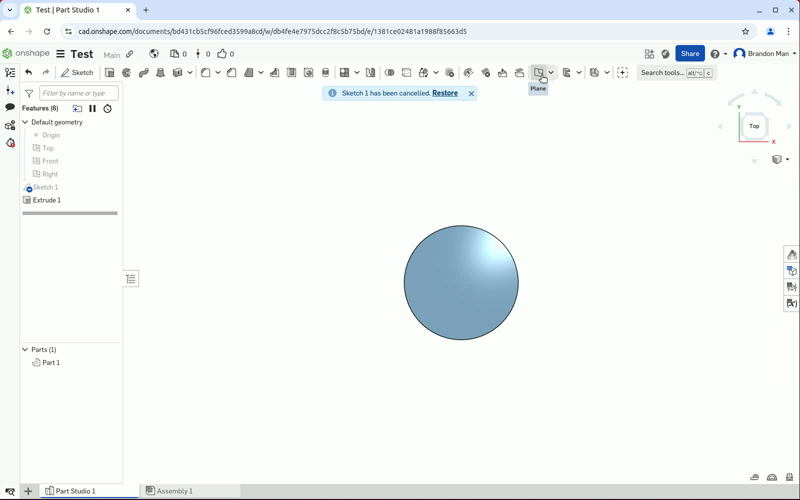
click(541, 75)
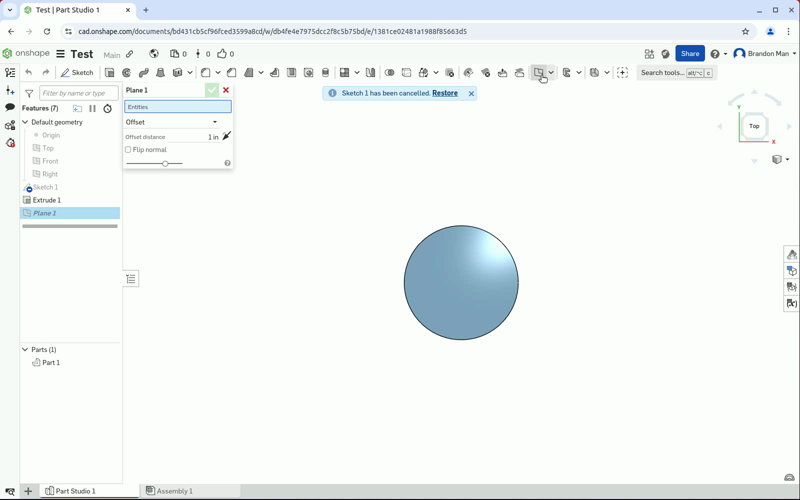
mouse_move(73, 150)
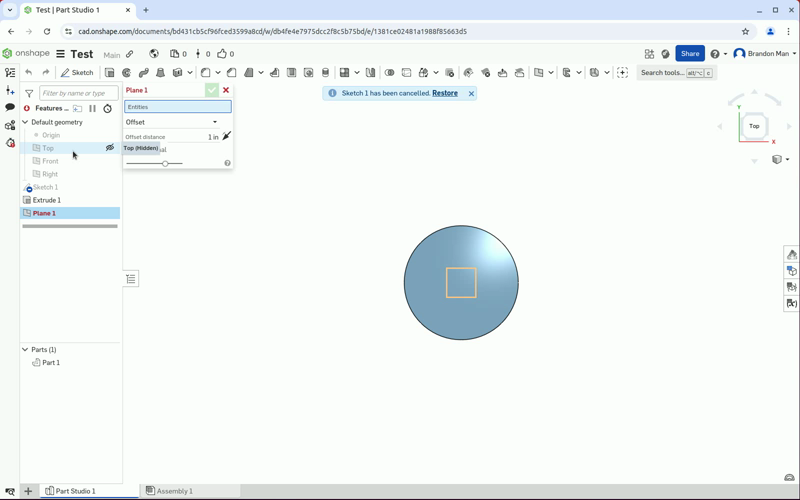
click(73, 150)
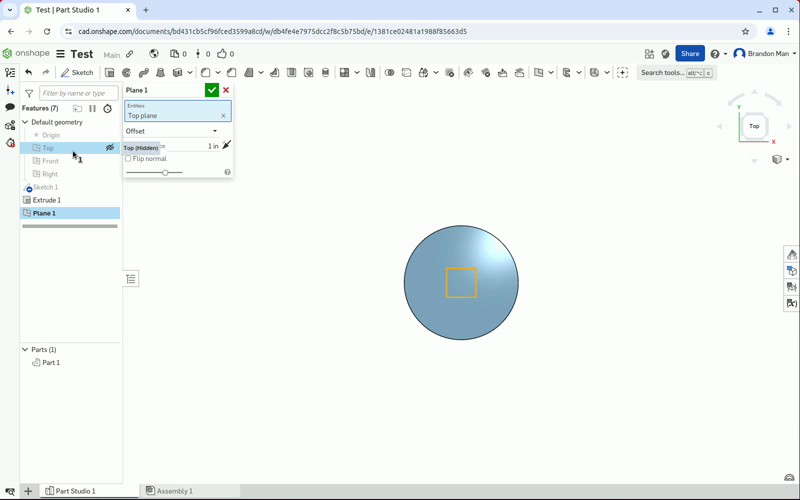
key(tab, 2)
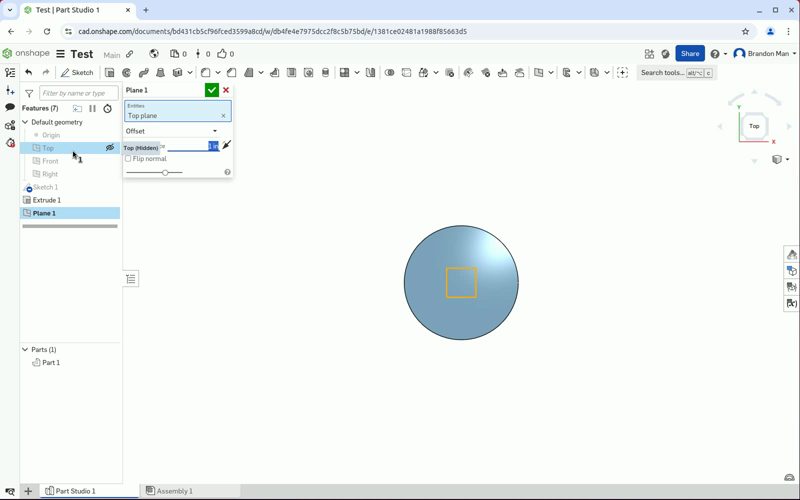
text(23.108)
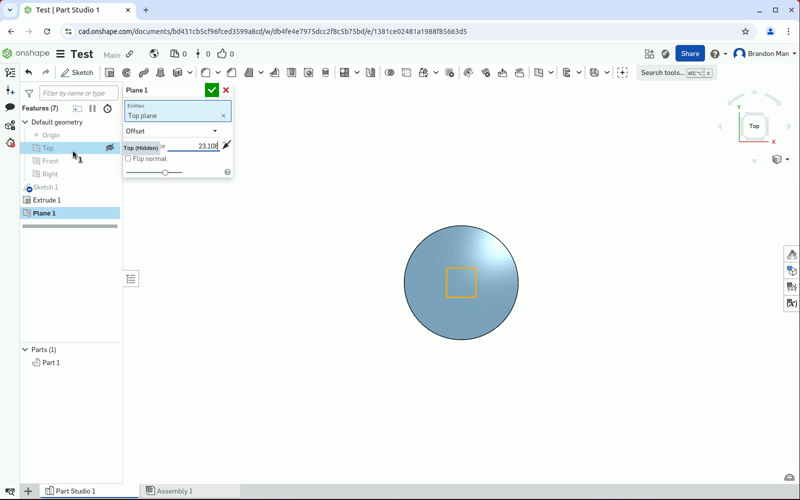
key(enter, 2)
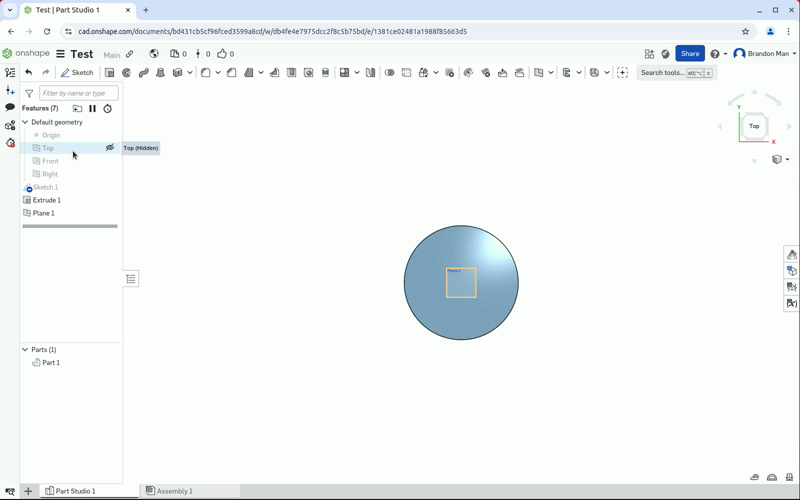
key(shift+s)
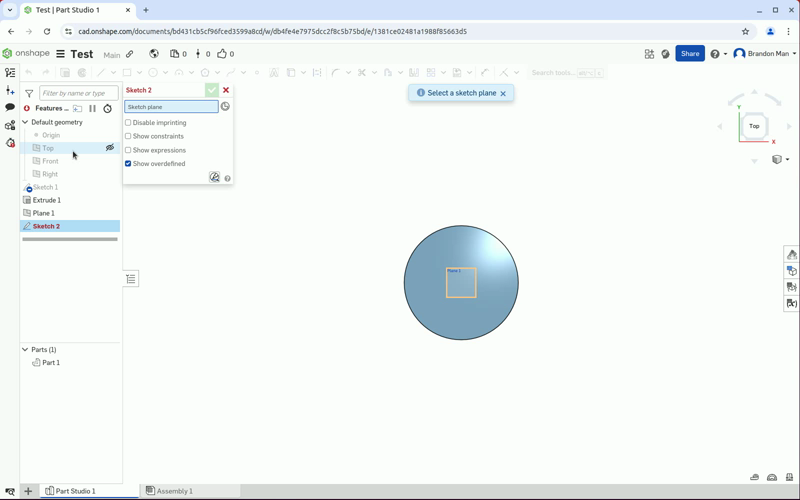
mouse_move(73, 215)
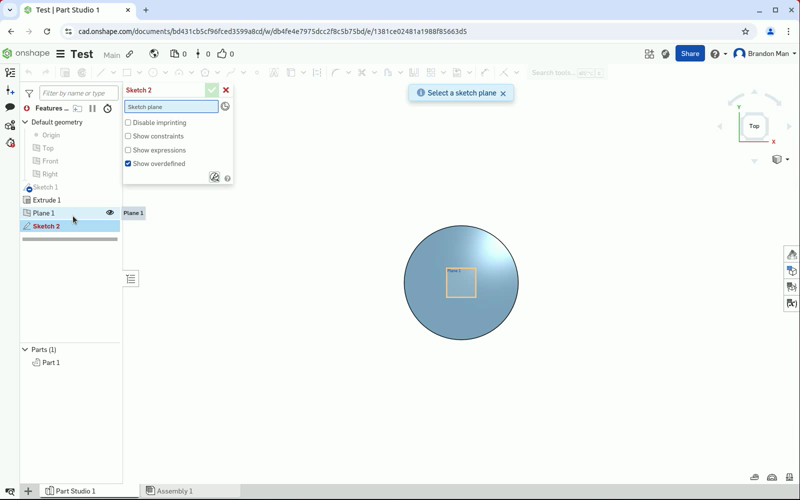
click(73, 215)
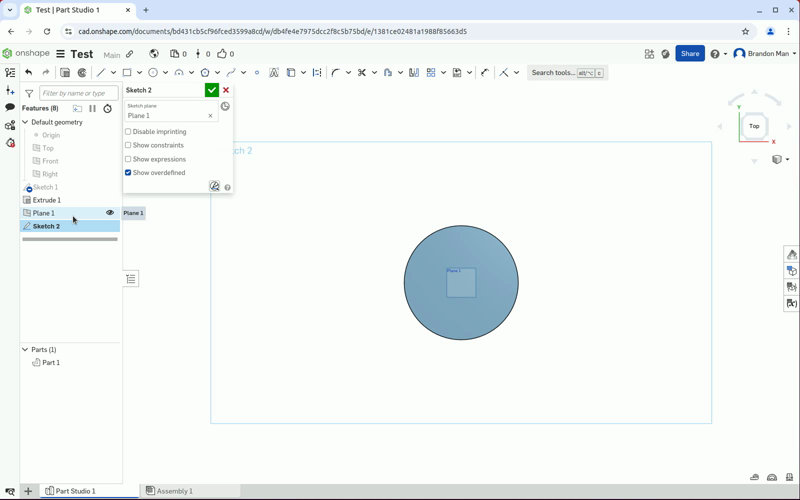
mouse_move(73, 352)
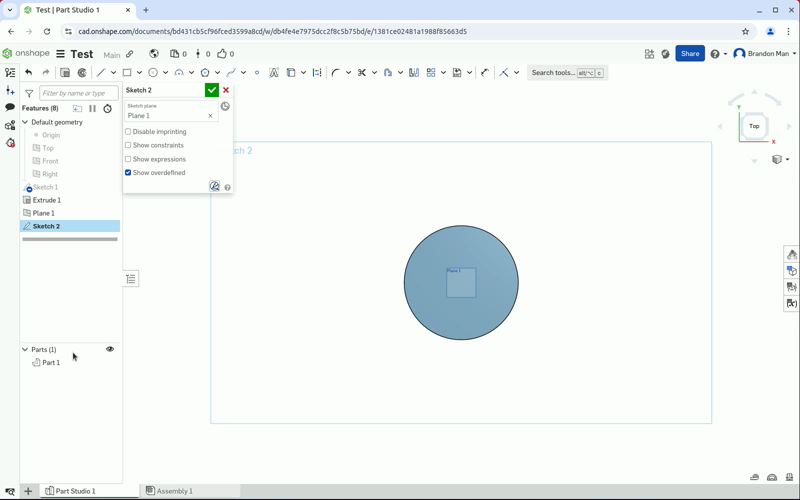
key(y)
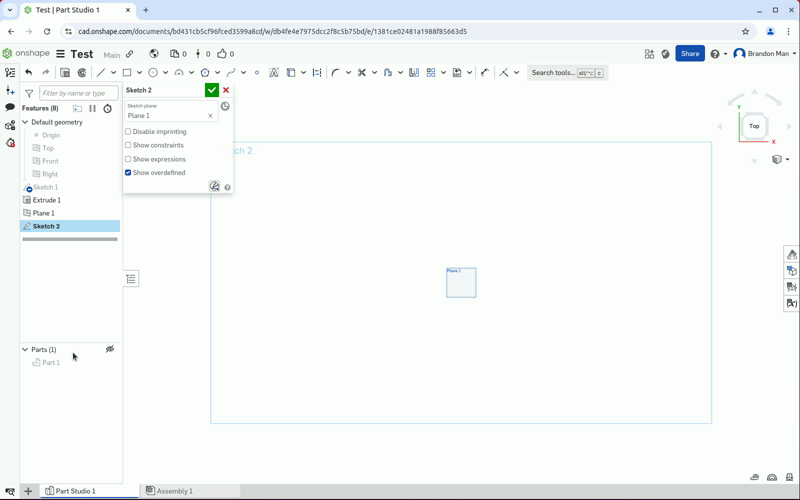
key(l)
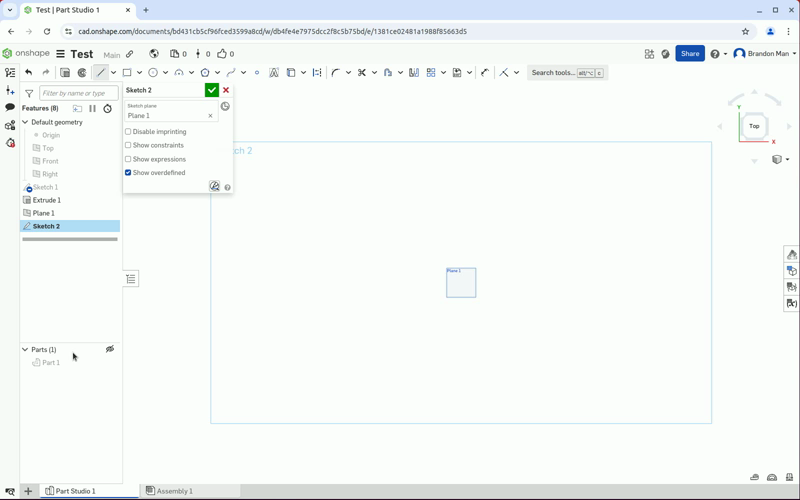
key_down(shift)
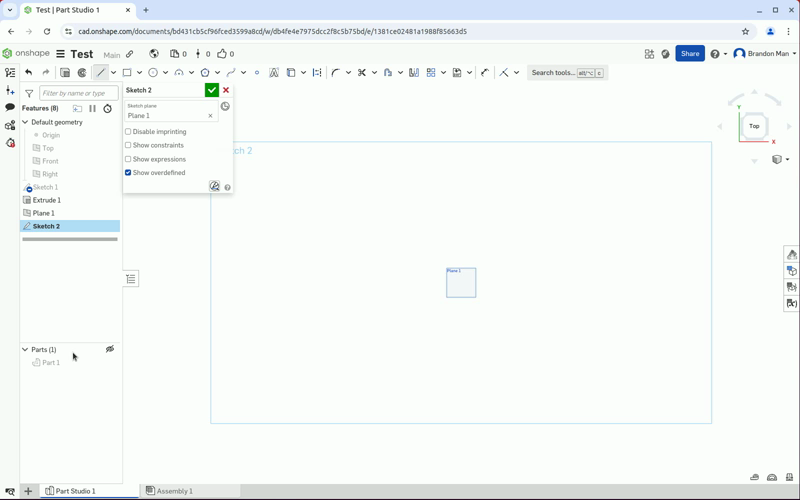
mouse_move(440, 303)
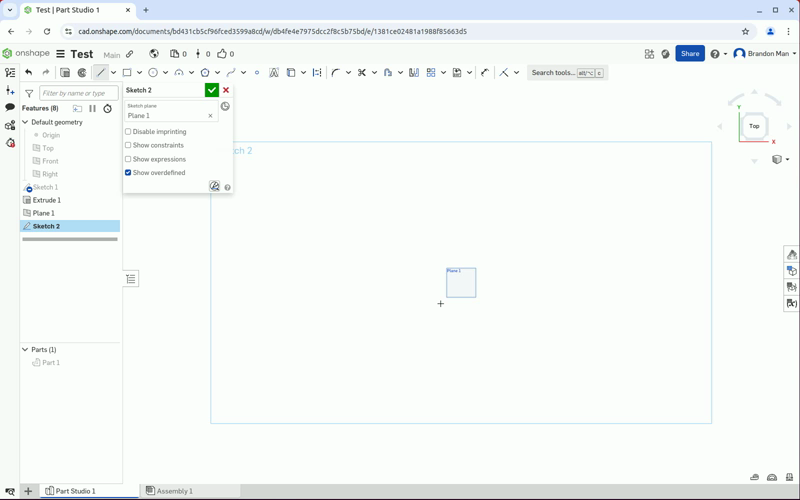
click(440, 303)
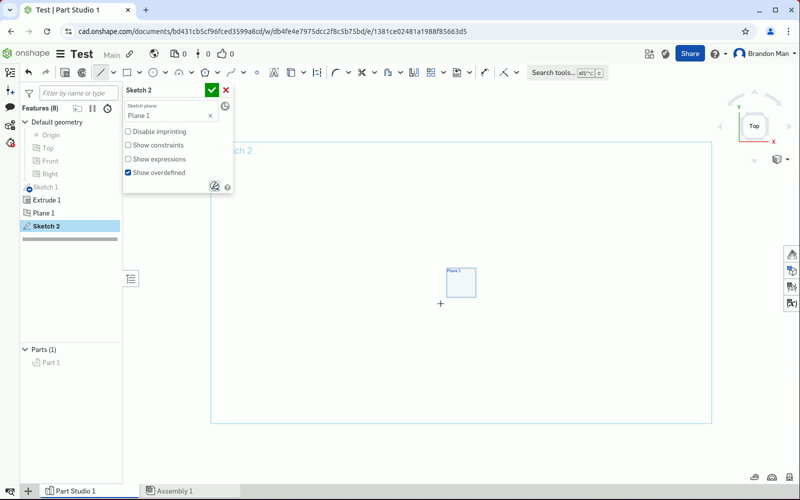
key_up(shift)
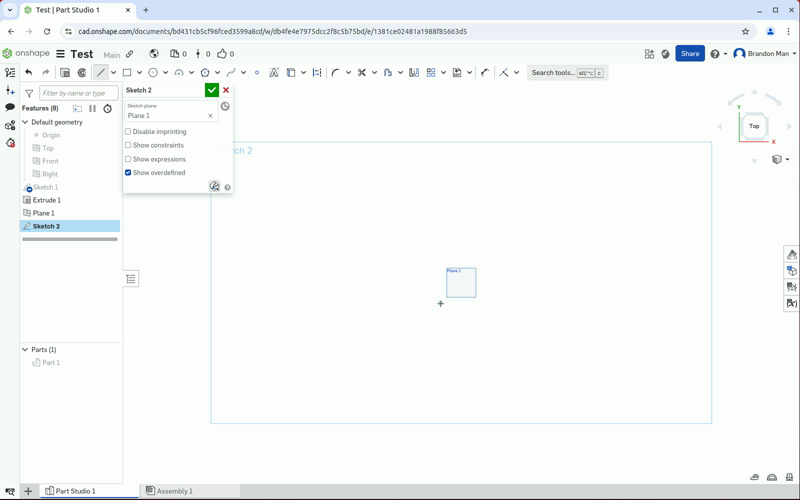
key_down(shift)
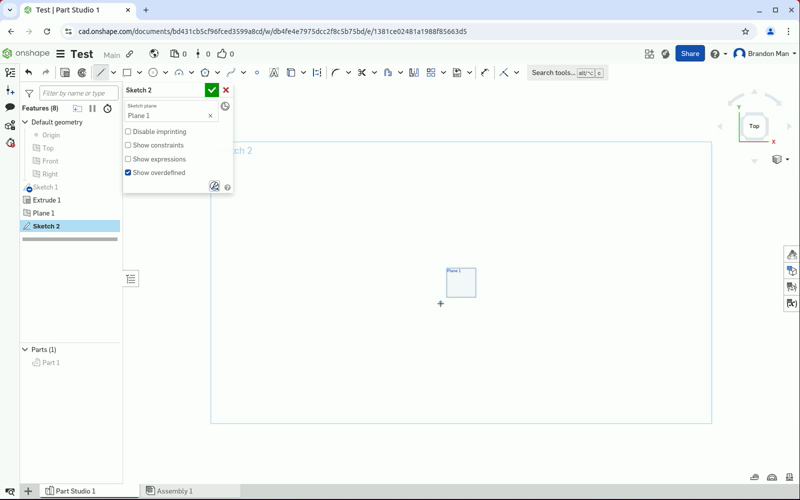
mouse_move(470, 303)
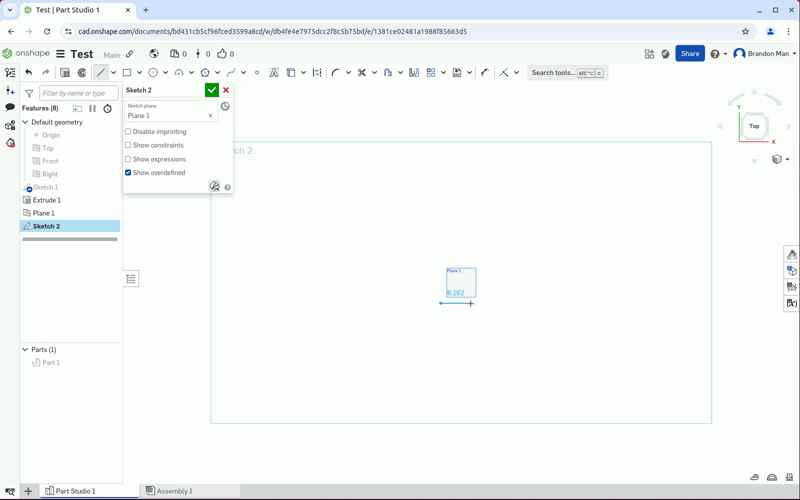
mouse_move(481, 303)
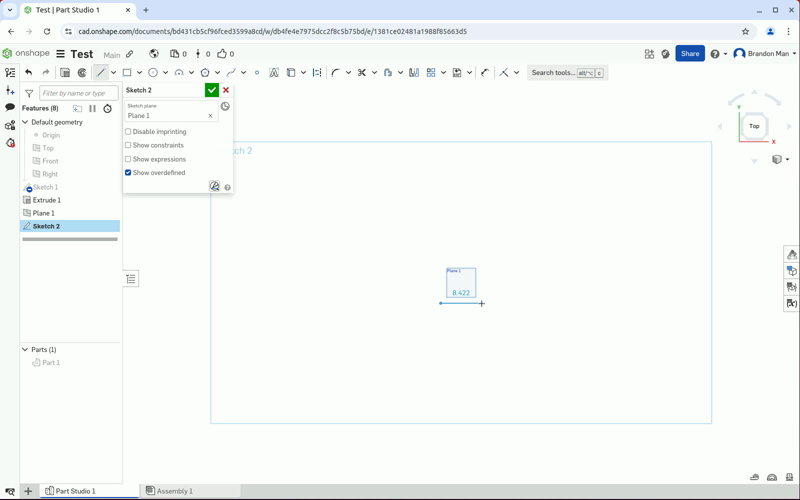
click(481, 303)
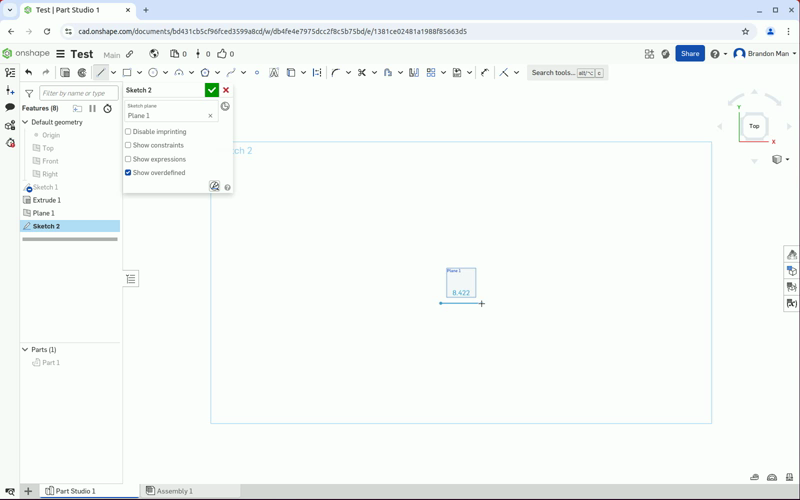
key_up(shift)
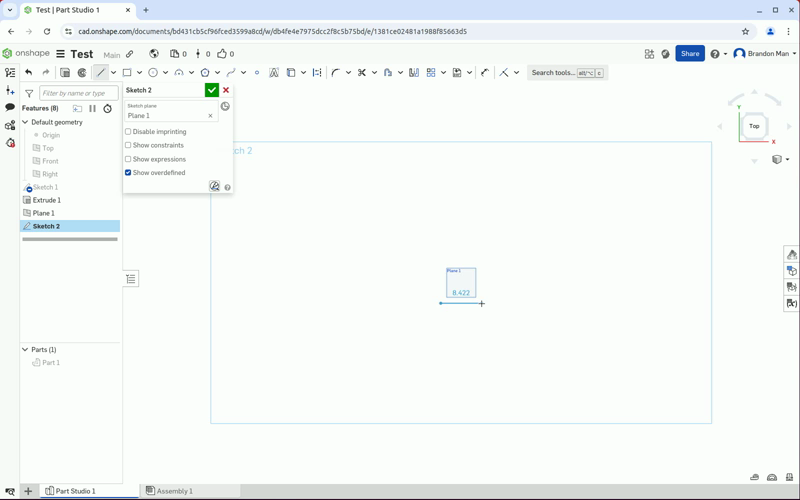
key_down(shift)
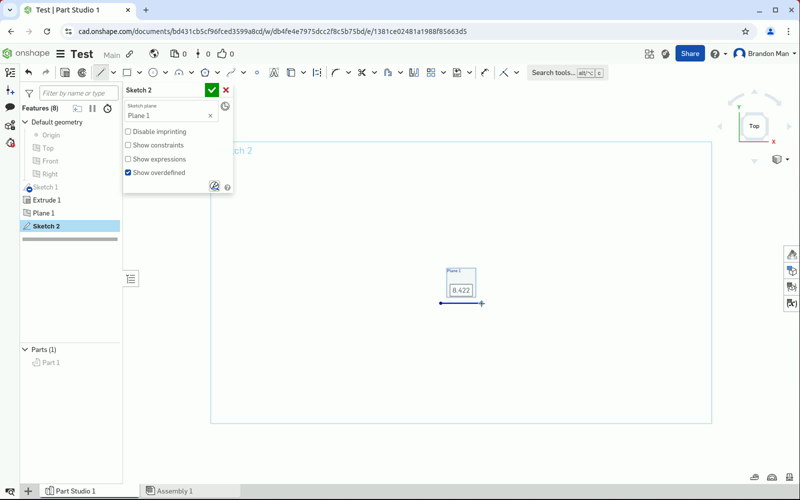
mouse_move(511, 303)
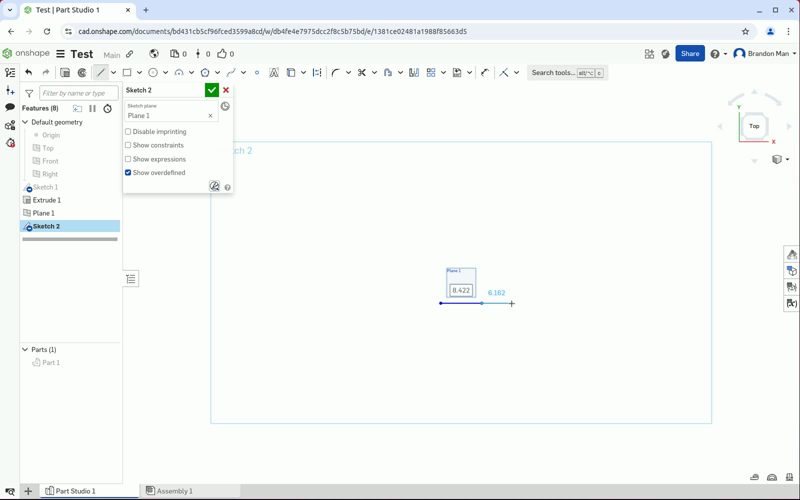
mouse_move(481, 262)
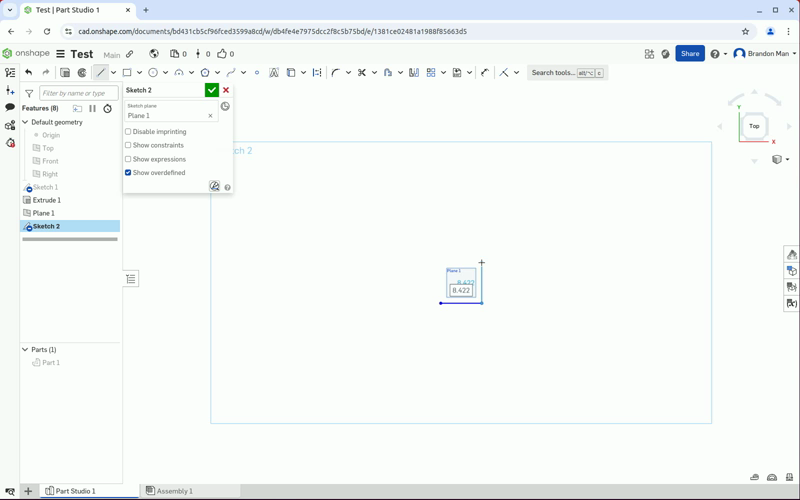
click(481, 262)
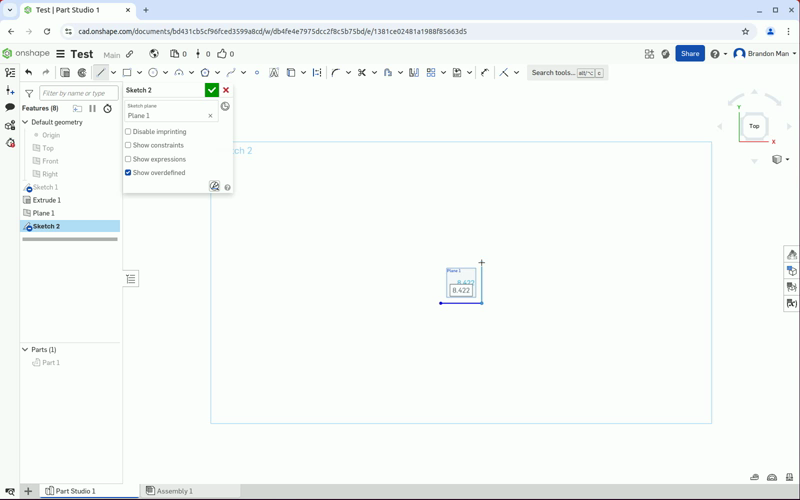
key_up(shift)
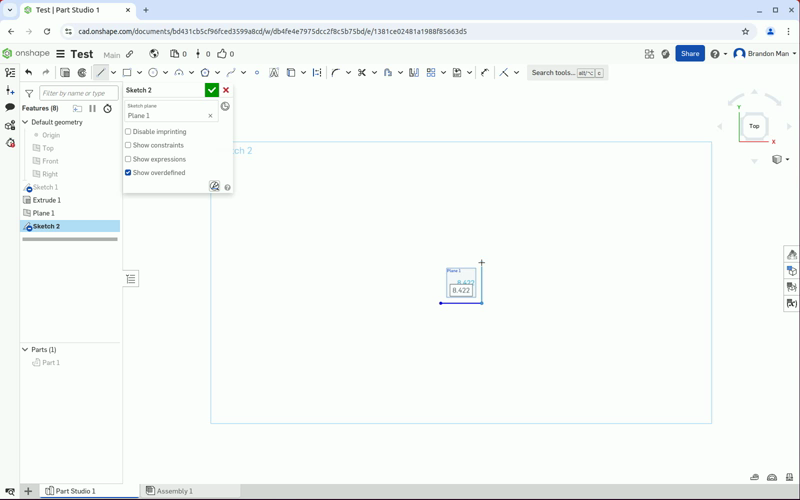
key_down(shift)
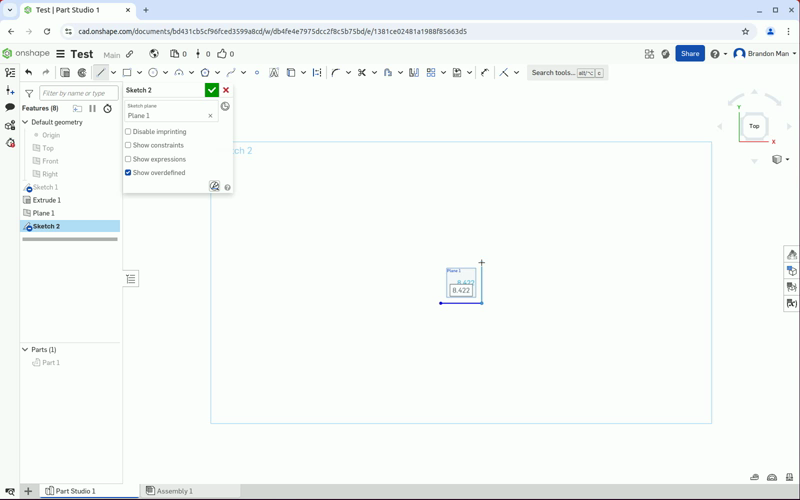
mouse_move(511, 262)
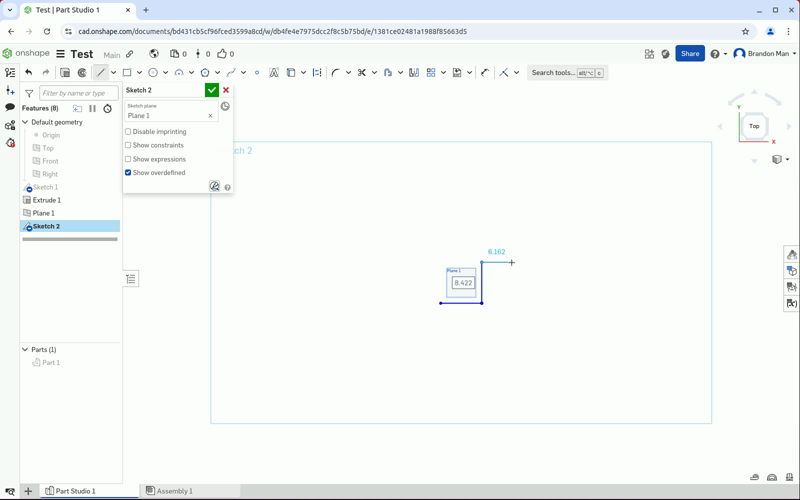
mouse_move(440, 262)
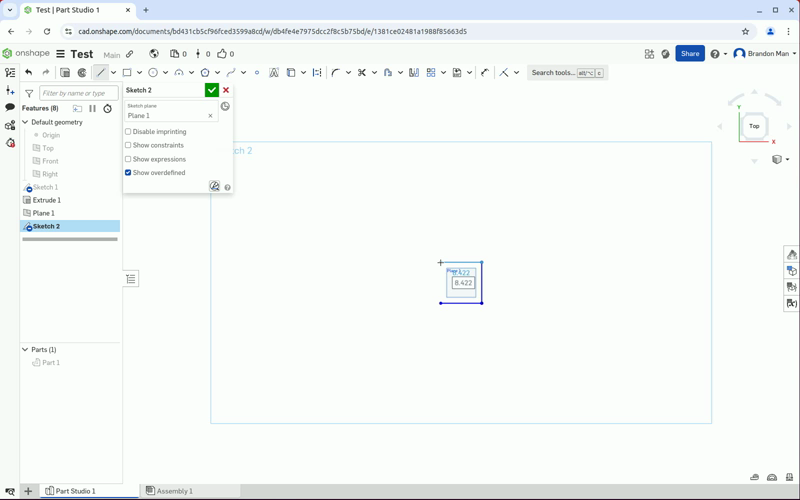
click(440, 262)
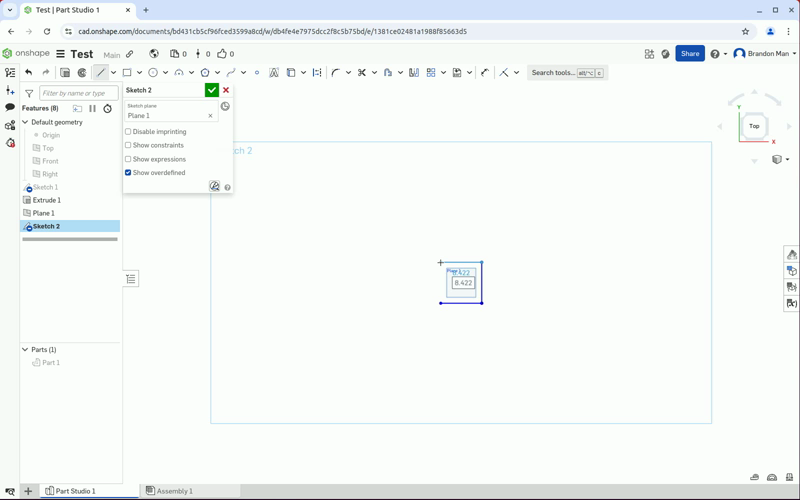
key_up(shift)
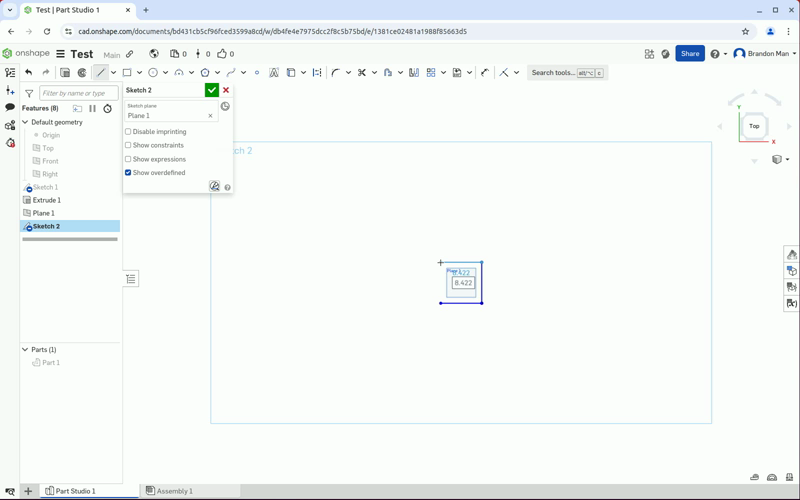
mouse_move(470, 262)
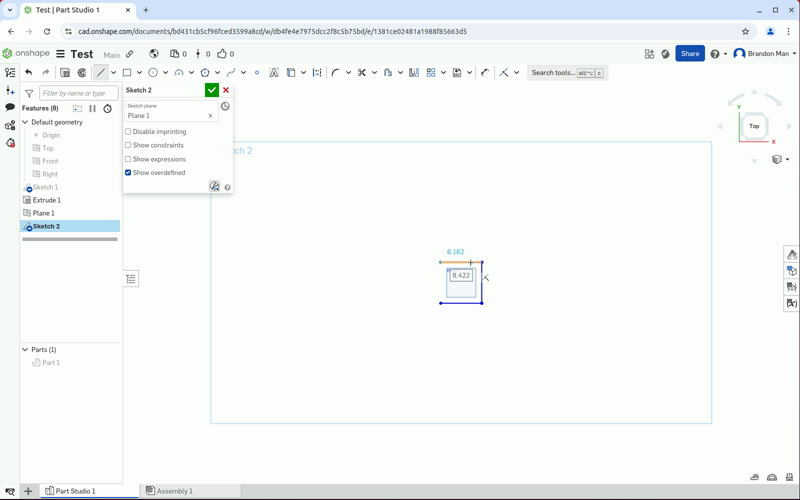
key_down(shift)
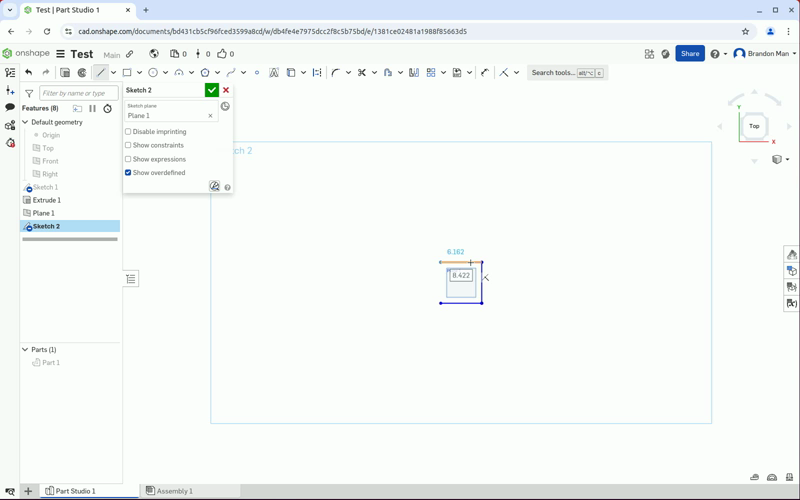
mouse_move(440, 303)
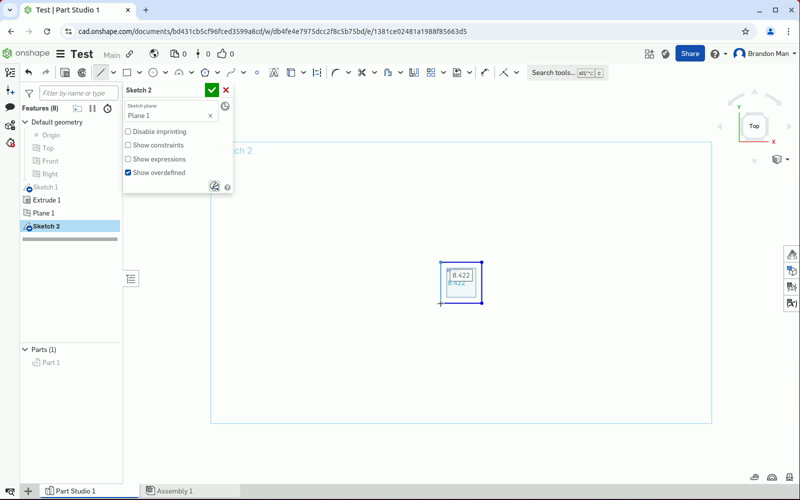
key_up(shift)
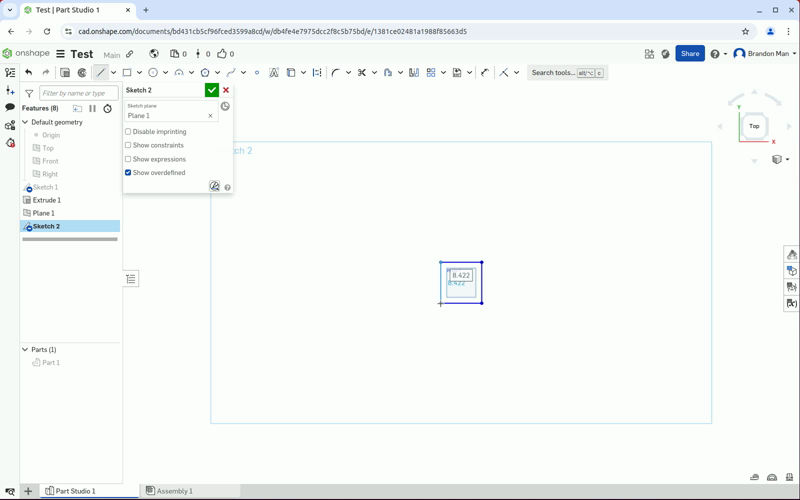
click(440, 303)
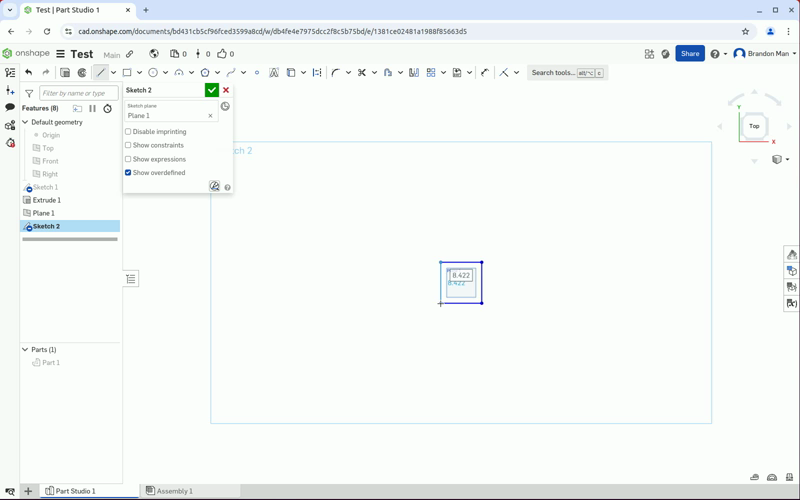
key(esc)
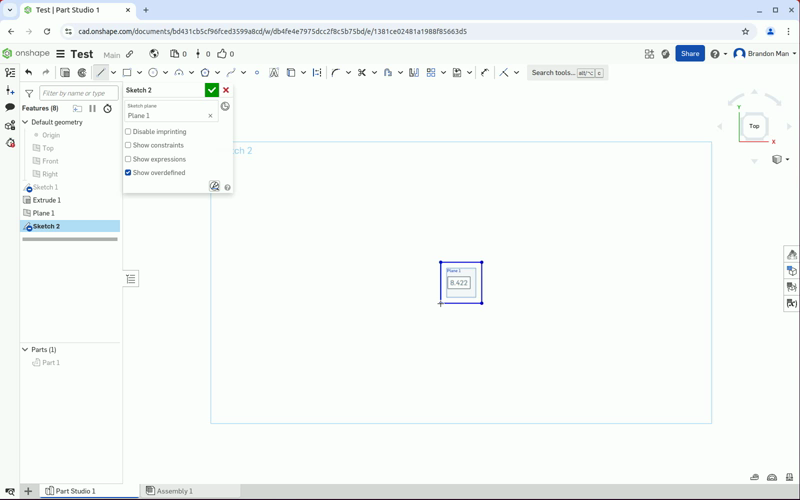
mouse_move(452, 291)
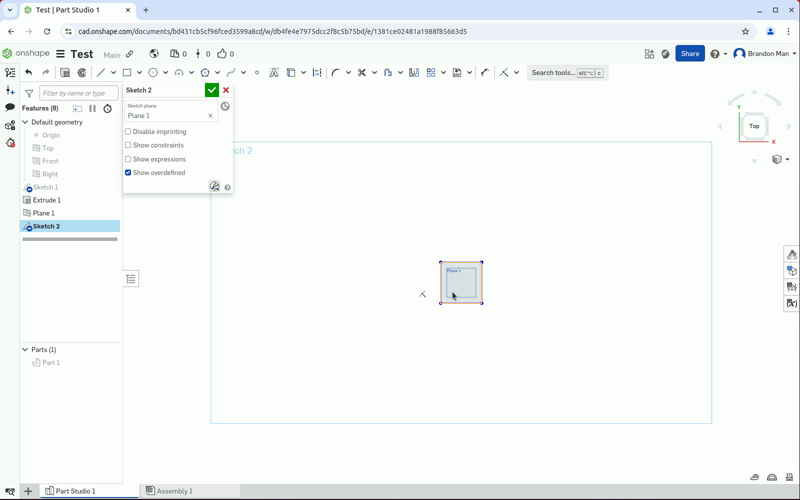
scroll(6)
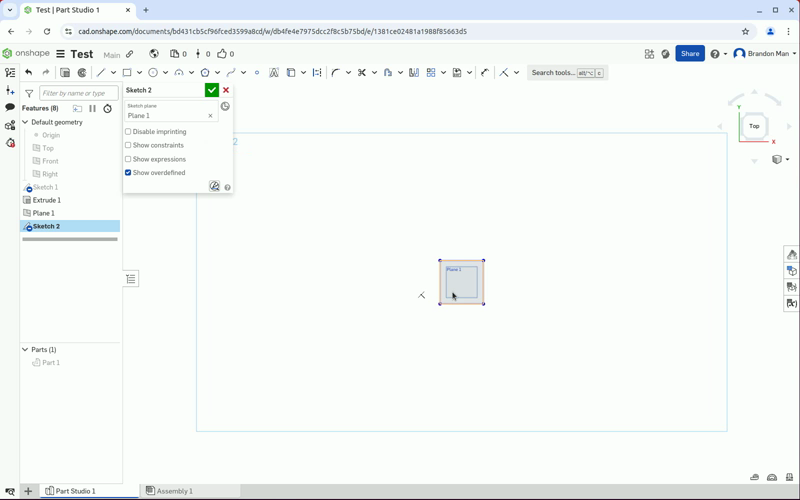
scroll(6)
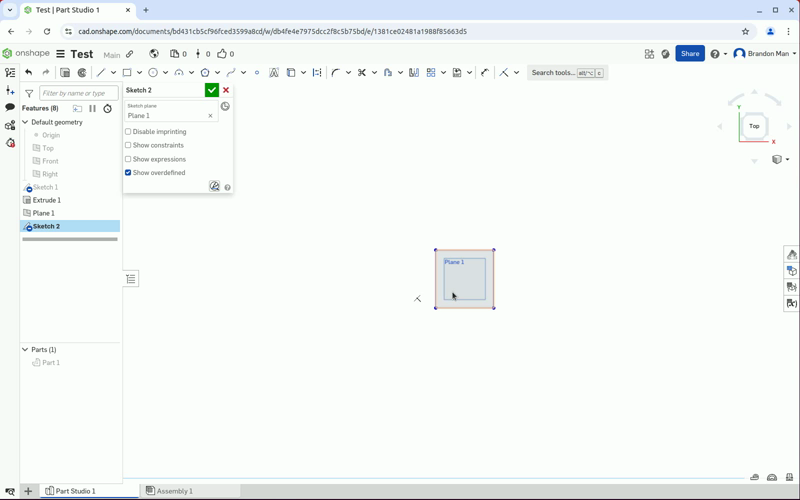
scroll(6)
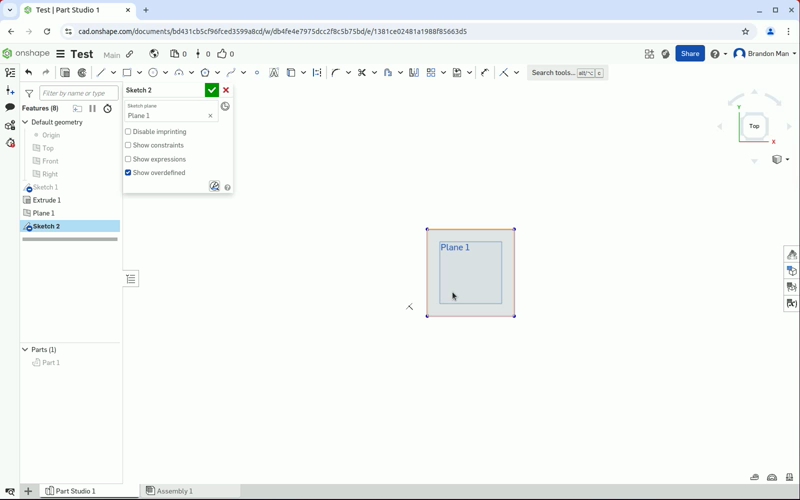
scroll(6)
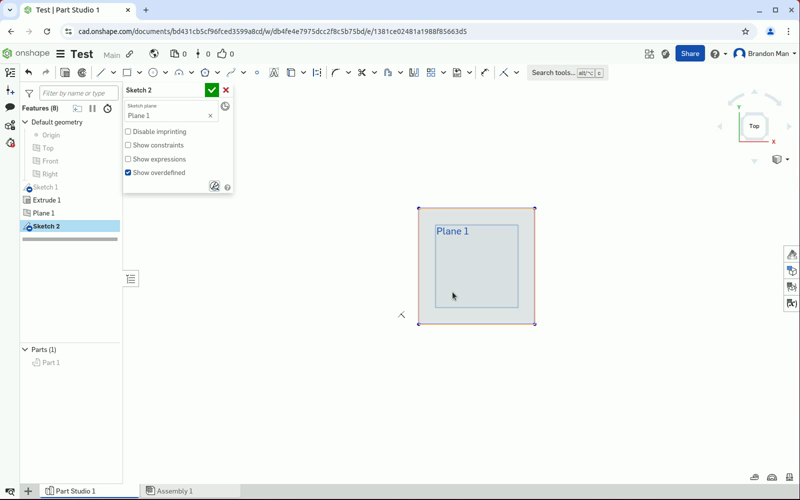
scroll(6)
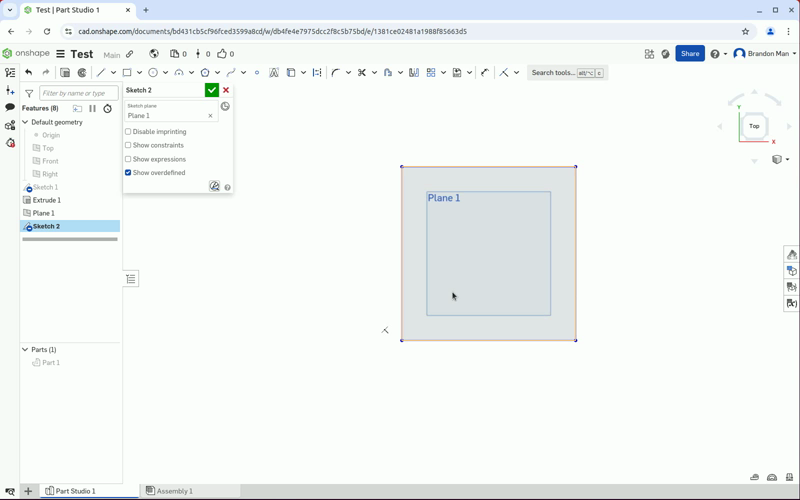
scroll(6)
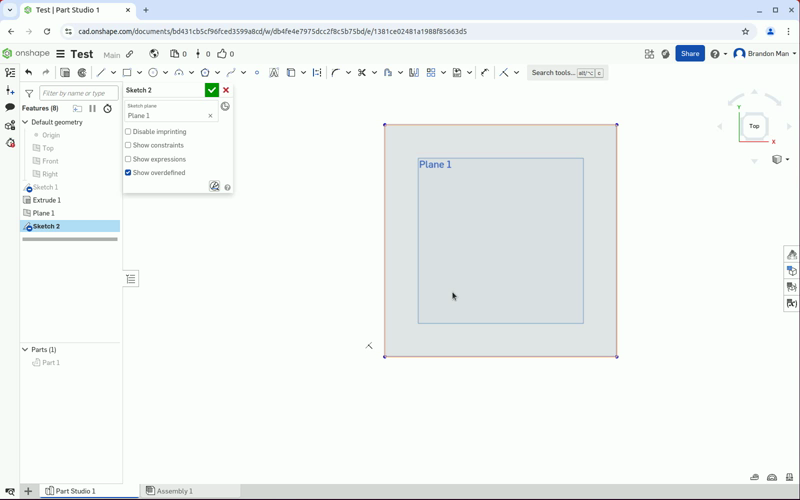
scroll(6)
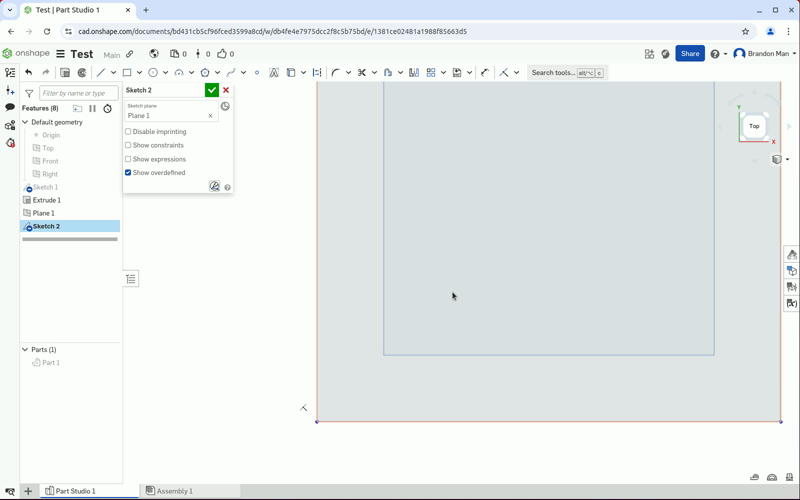
click(452, 291)
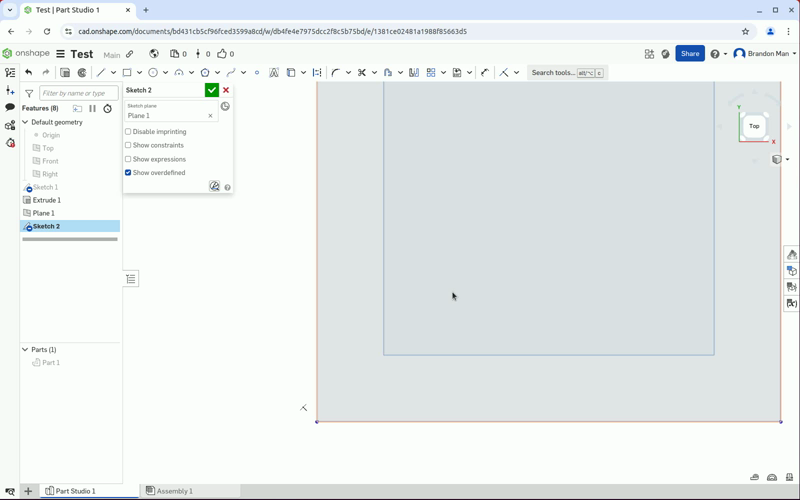
scroll(-6)
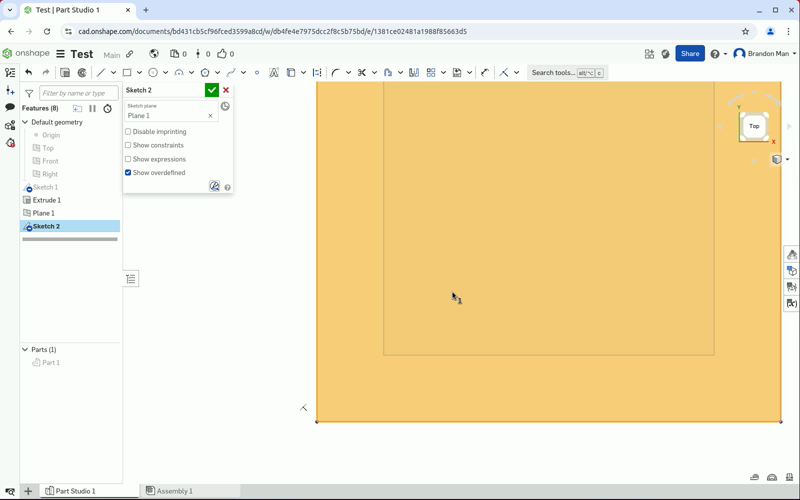
scroll(-6)
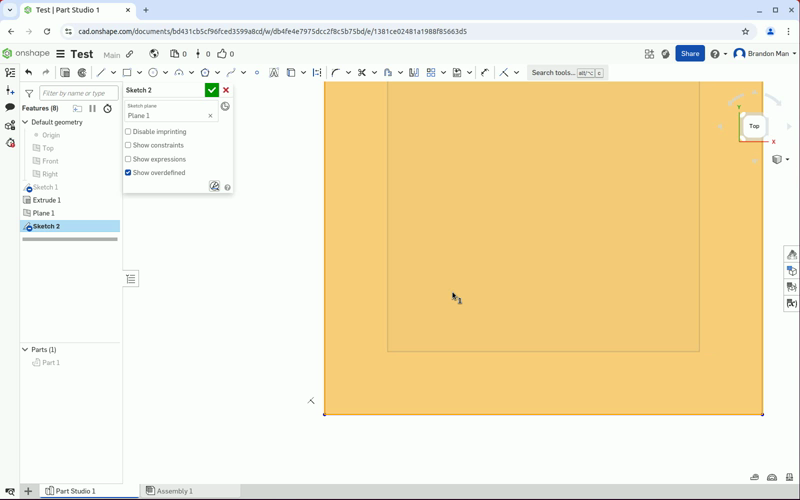
scroll(-6)
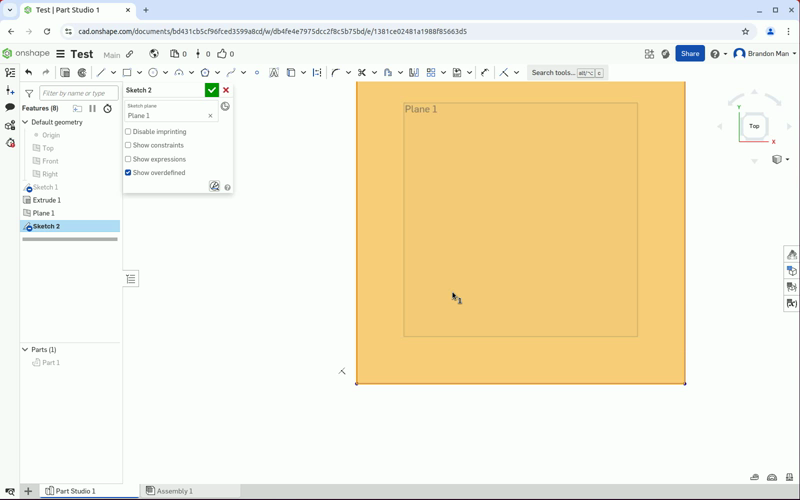
scroll(-6)
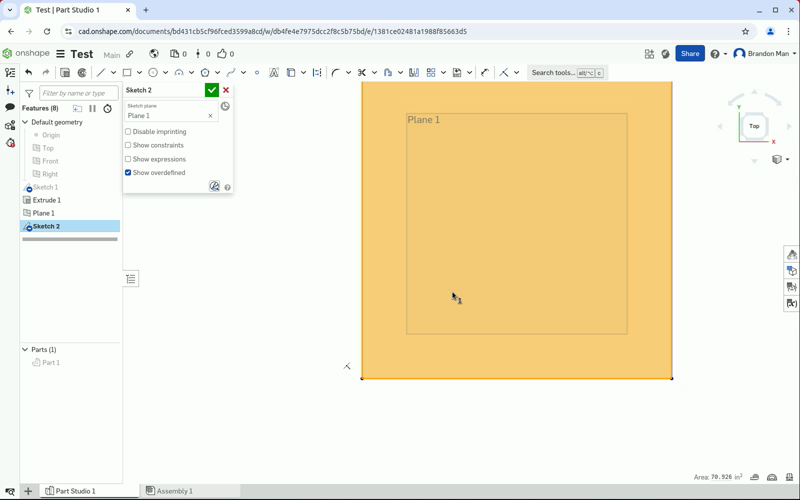
scroll(-6)
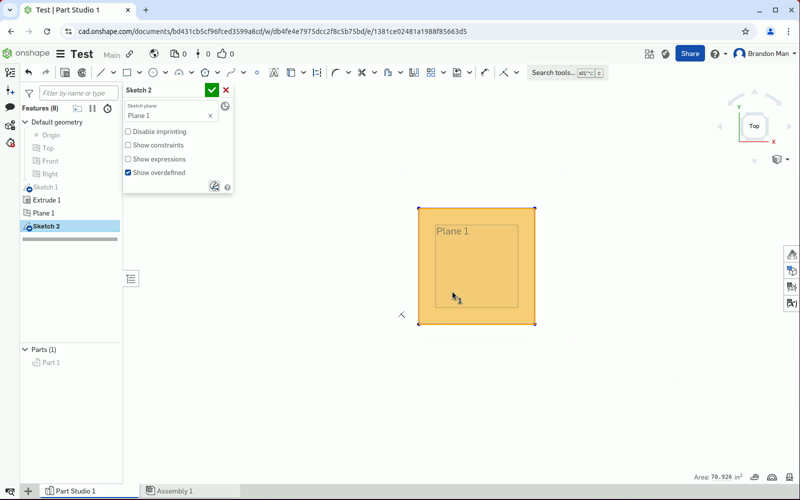
scroll(-6)
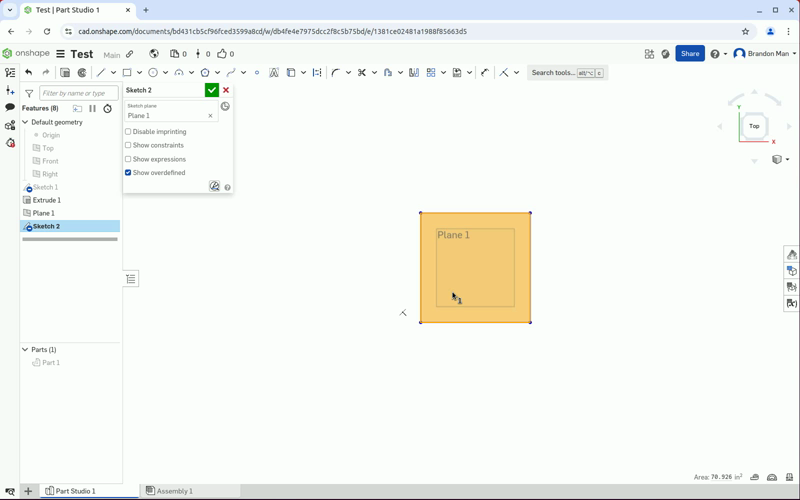
scroll(-6)
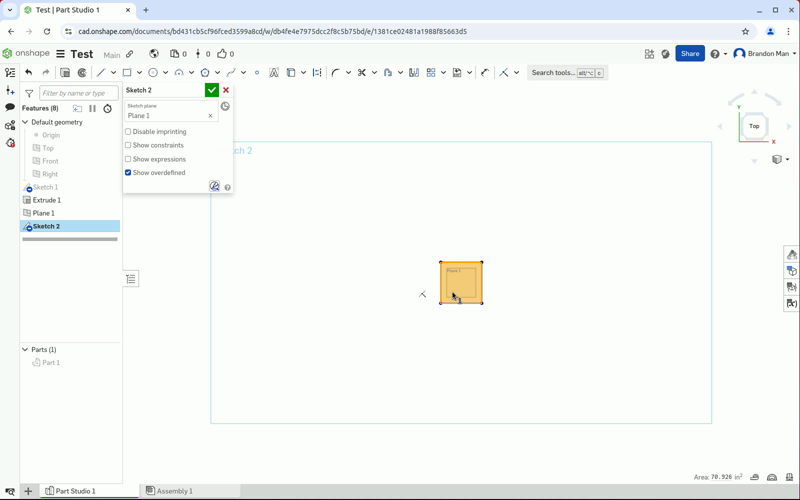
mouse_move(73, 352)
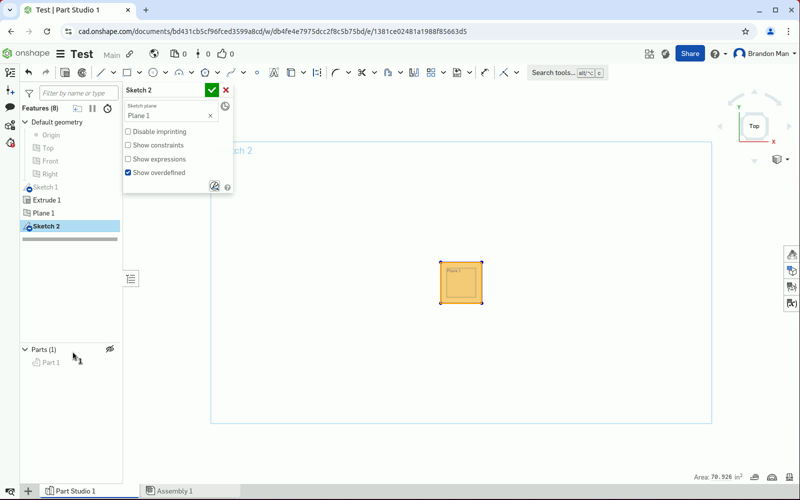
key(shift+y)
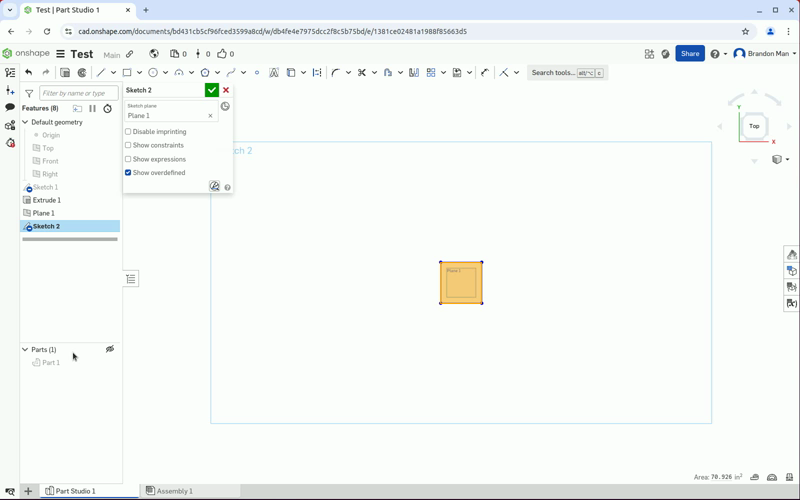
key(shift+e)
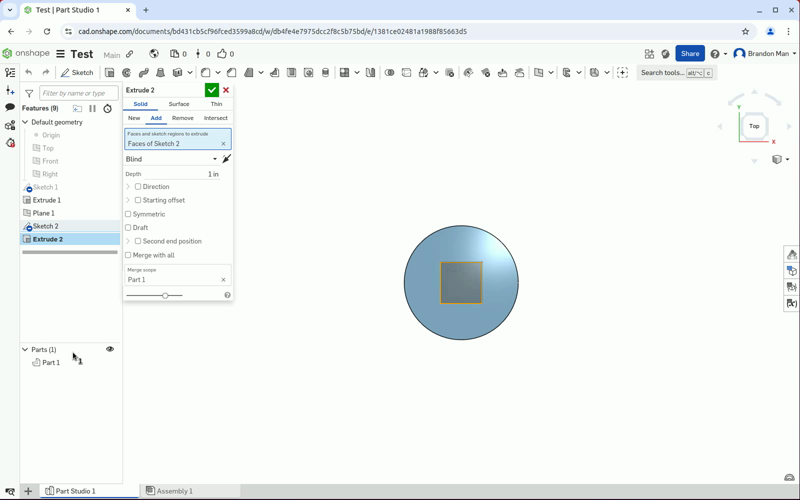
mouse_move(143, 106)
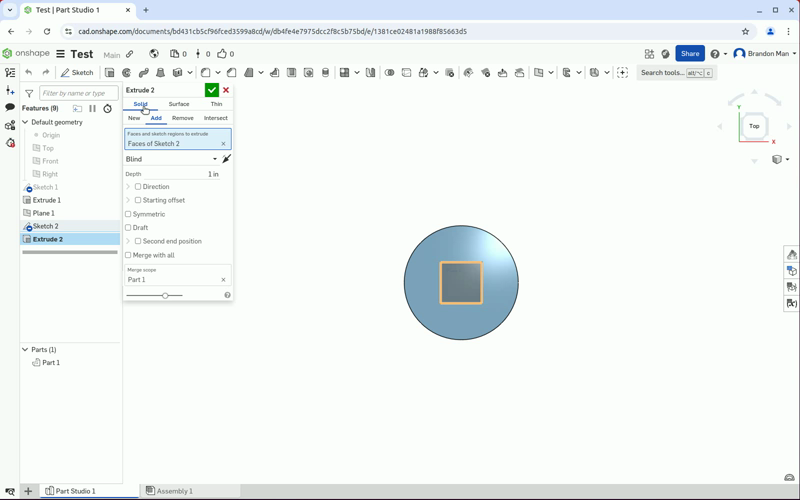
click(143, 106)
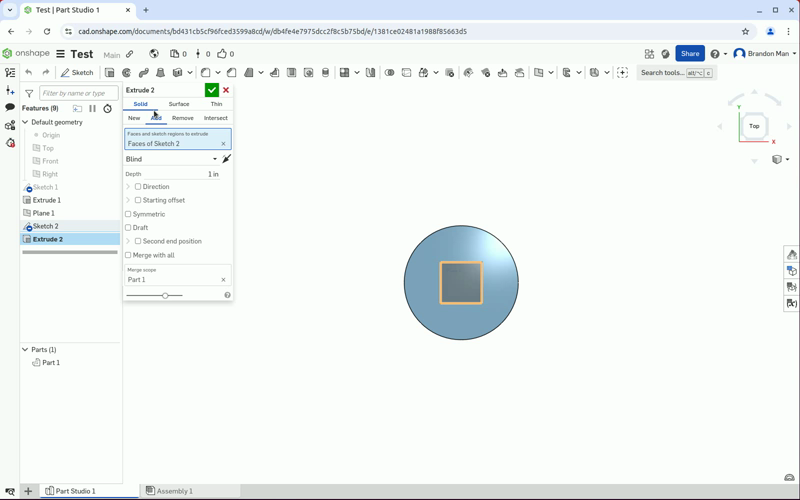
mouse_move(186, 120)
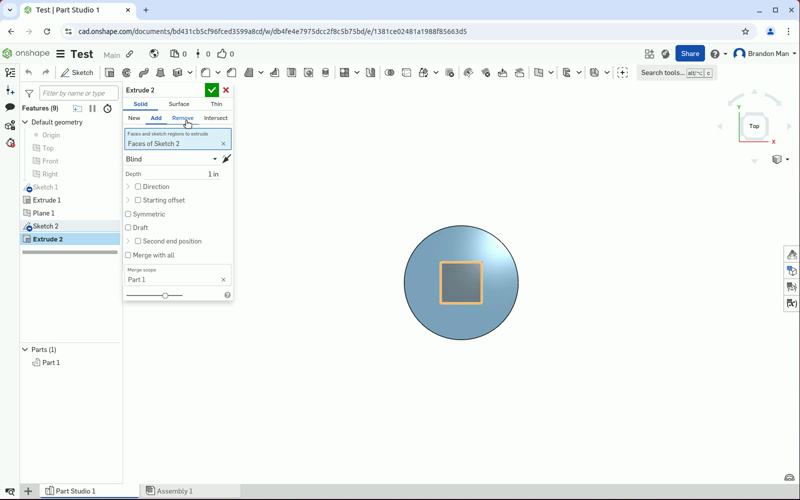
click(186, 120)
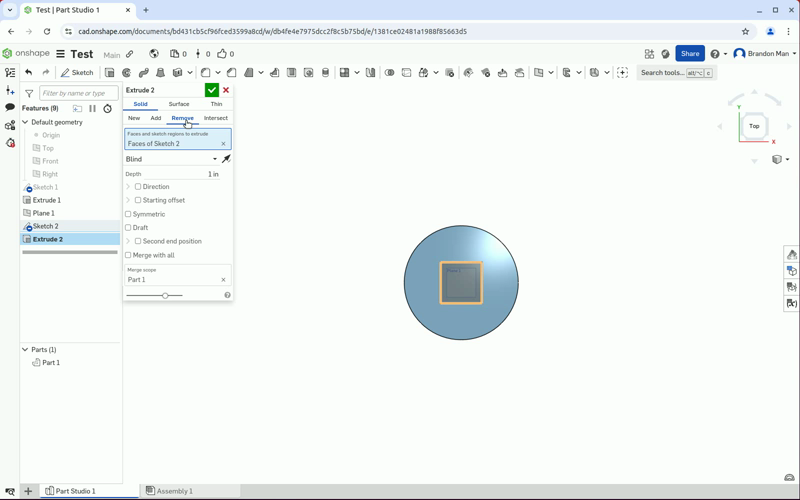
key(tab, 4)
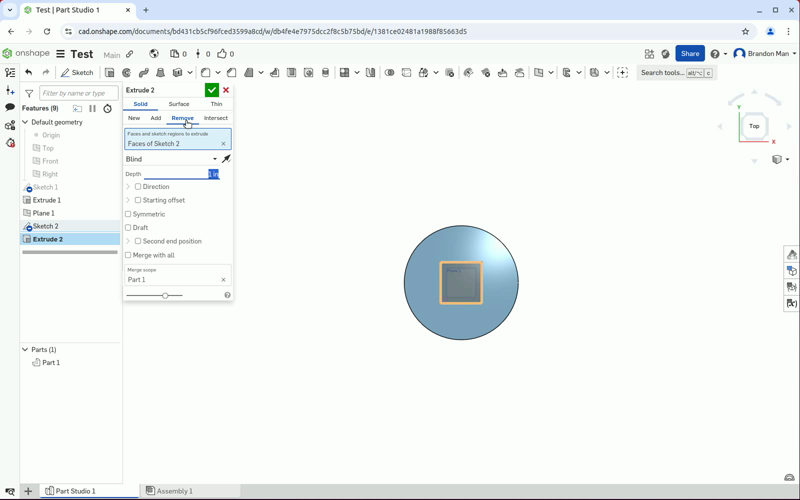
text(8.184)
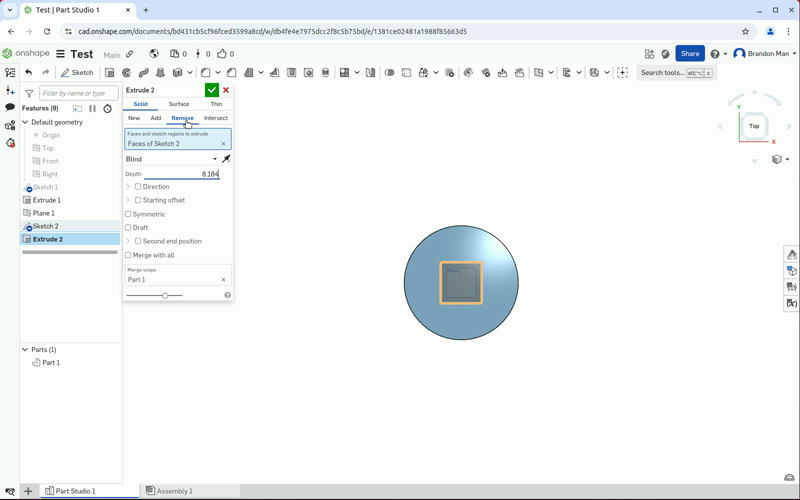
key(tab, 6)
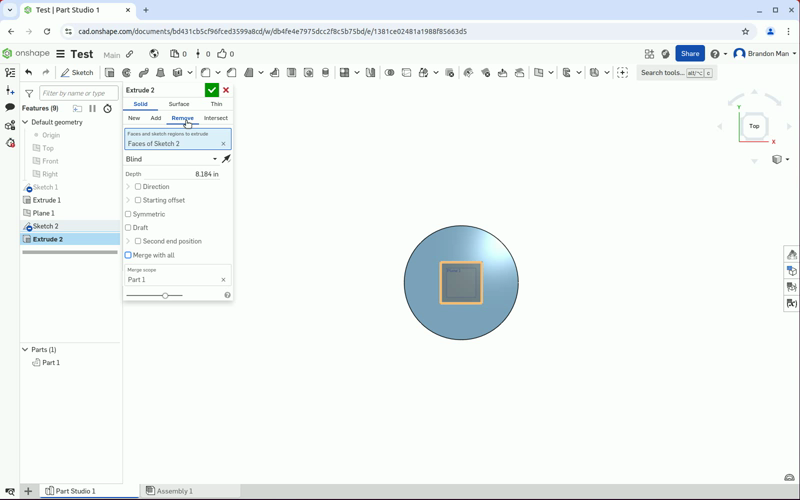
key(space)
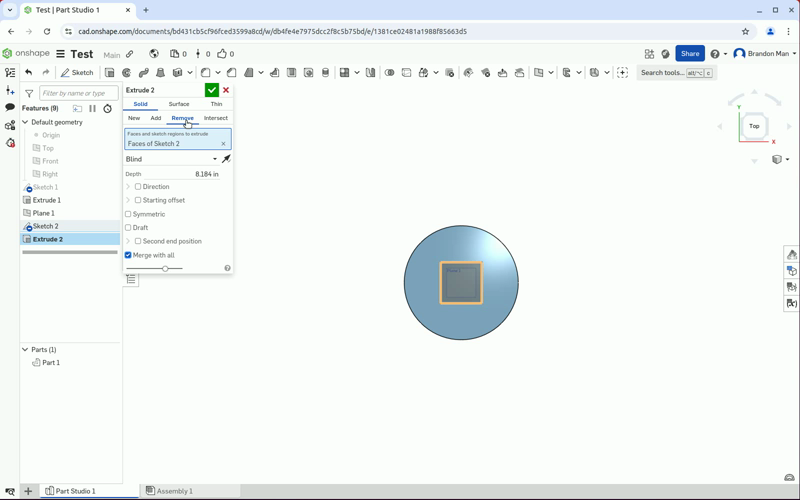
key(enter)
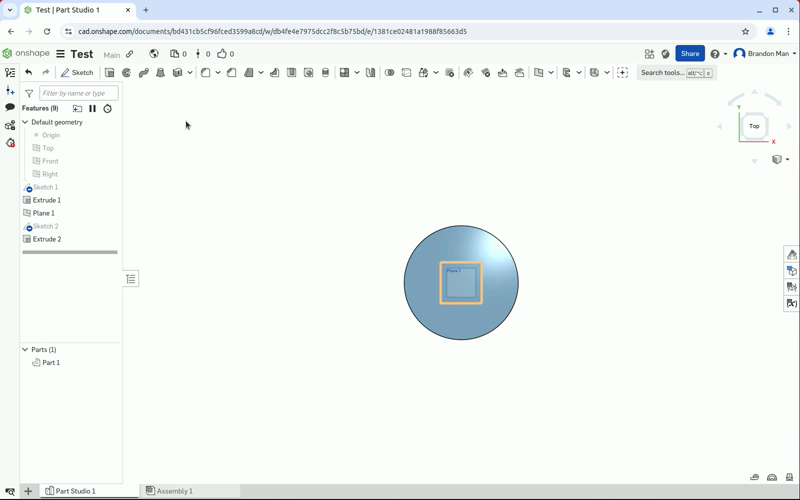
key(shift+h)
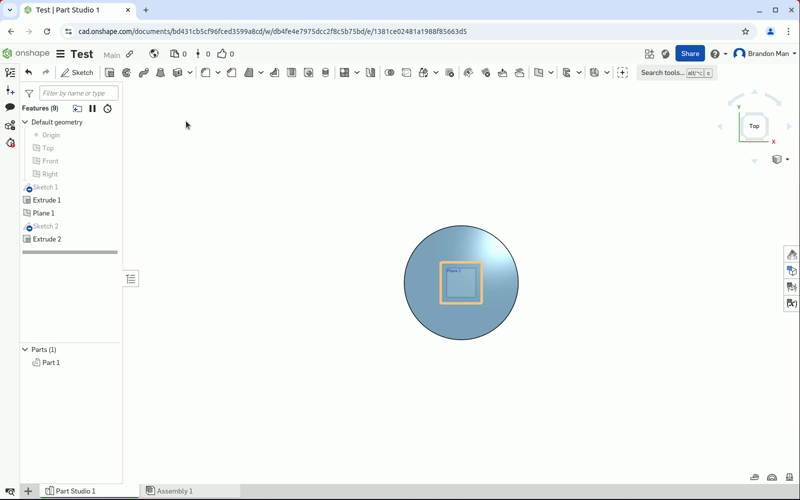
key(shift+h)
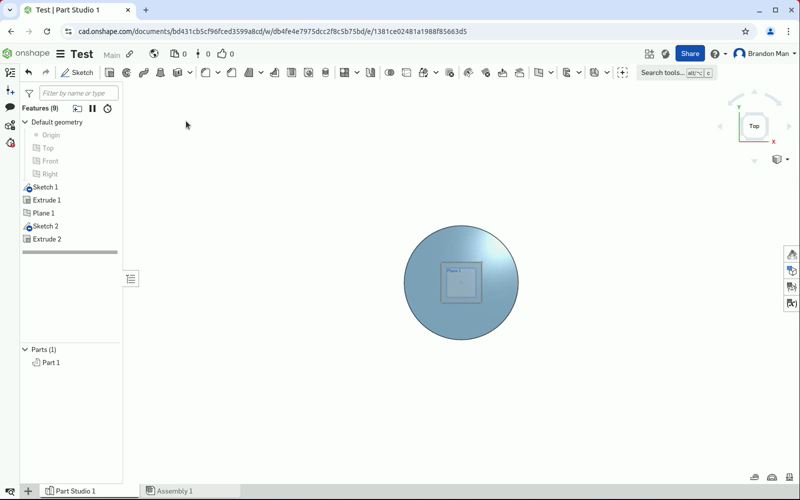
key(shift+7)
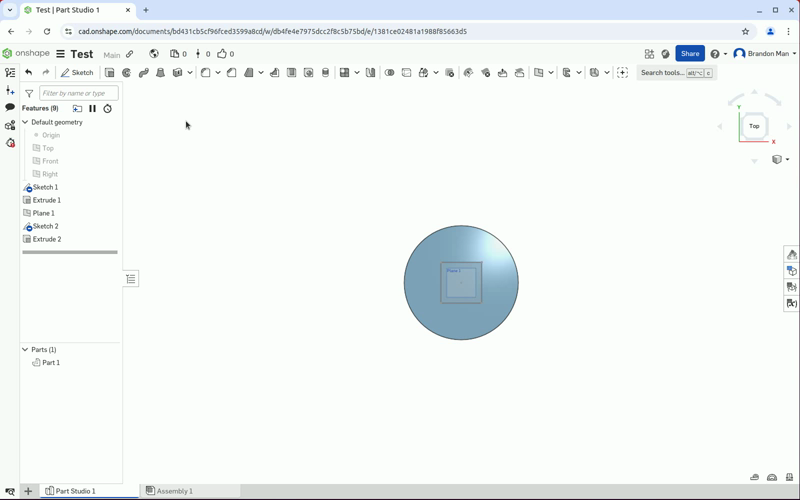
key(up, 3)
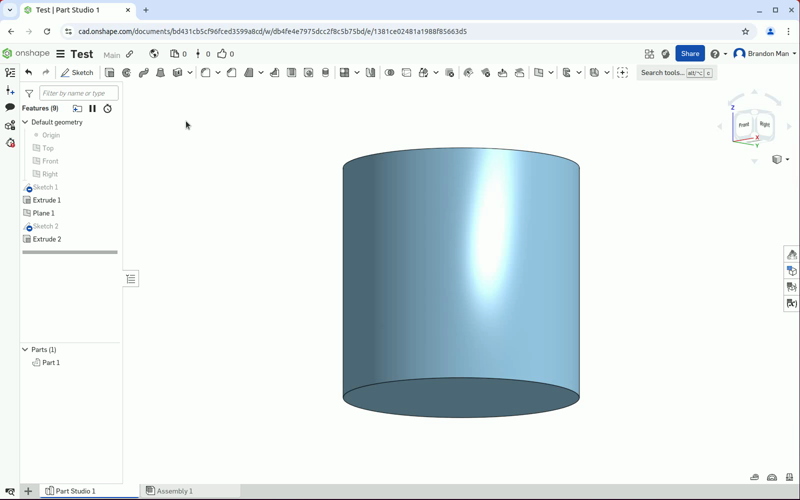
key(left, 3)
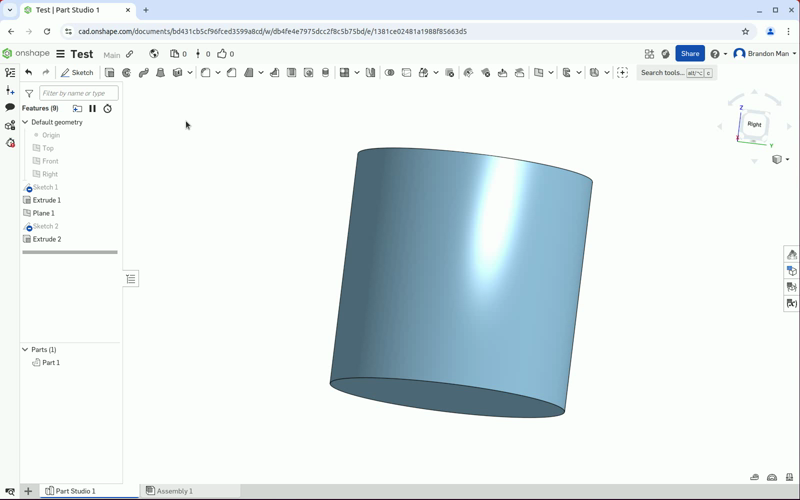
key(right, 3)
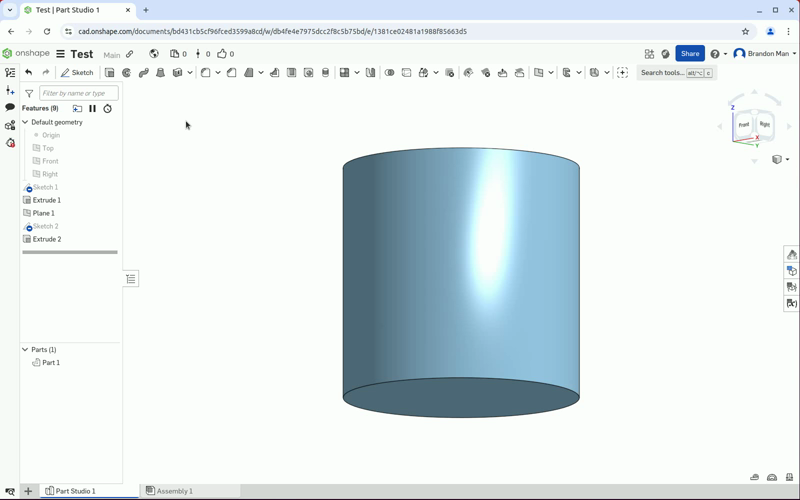
key(down, 3)
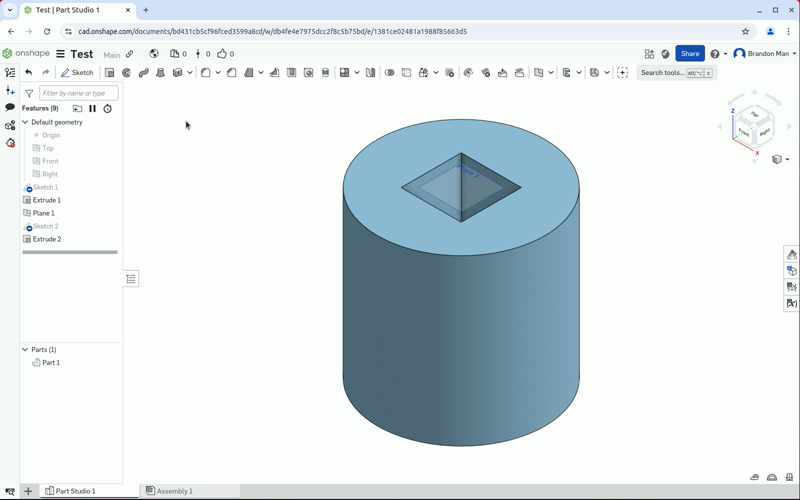
mouse_move(73, 189)
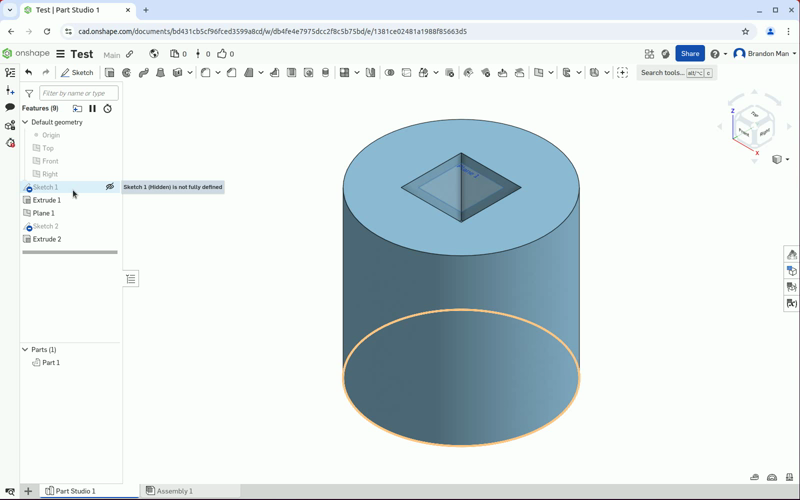
click(73, 189)